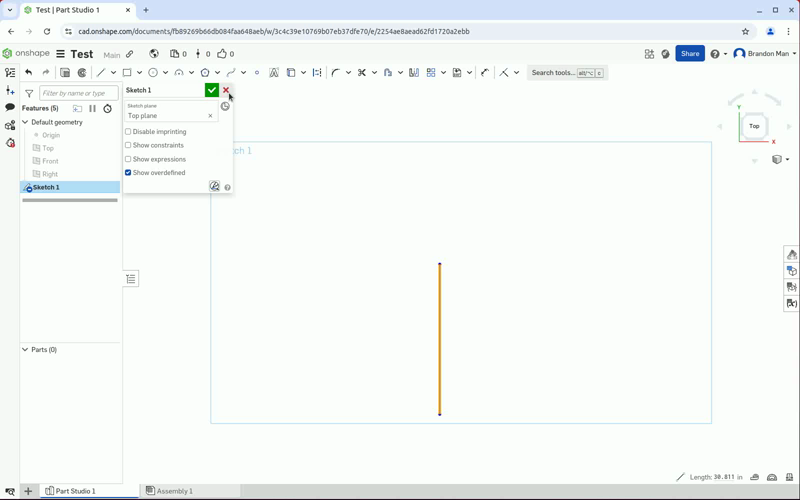
key(shift+h)
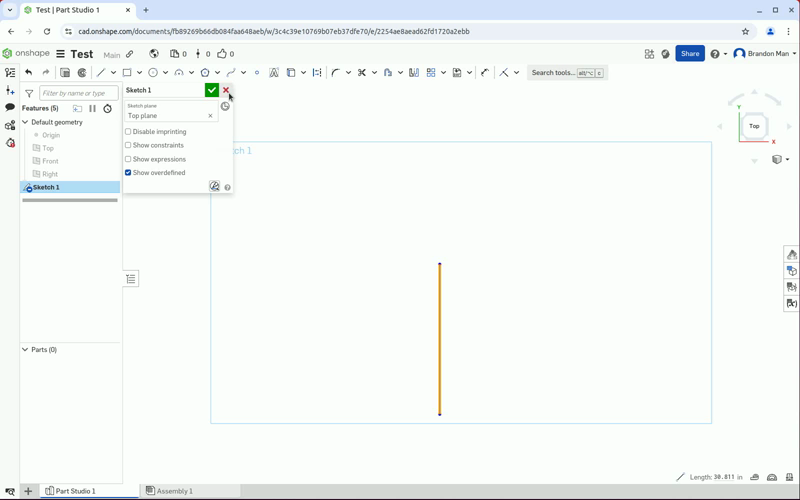
key(shift+s)
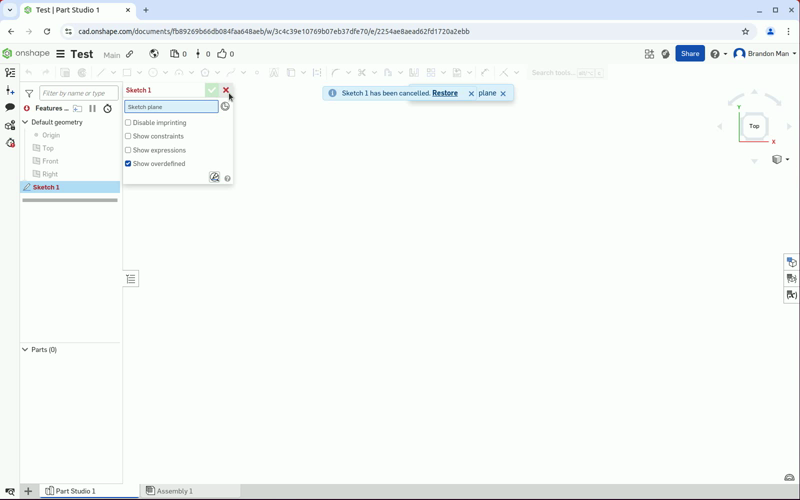
mouse_move(73, 150)
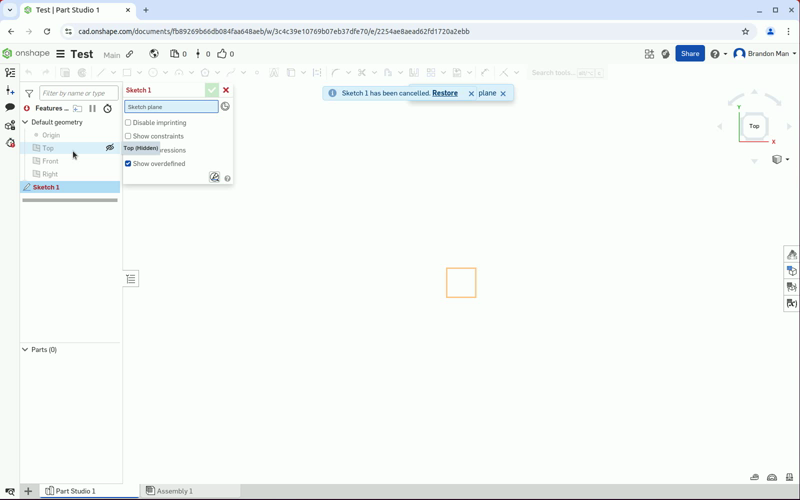
click(73, 150)
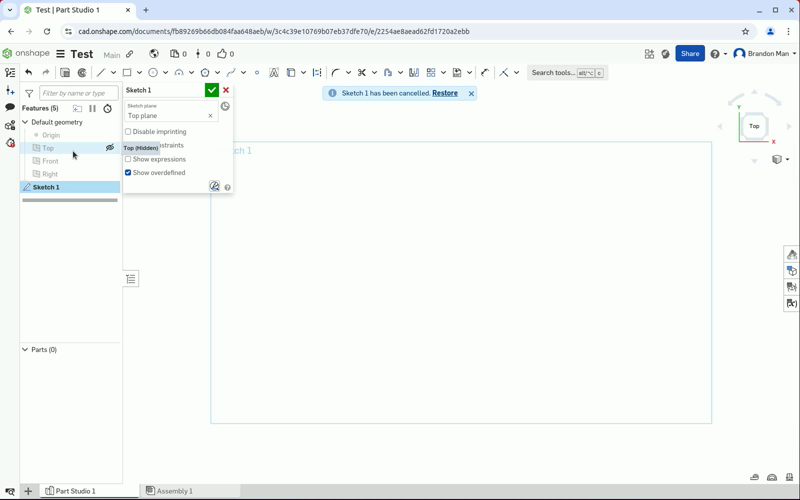
mouse_move(73, 352)
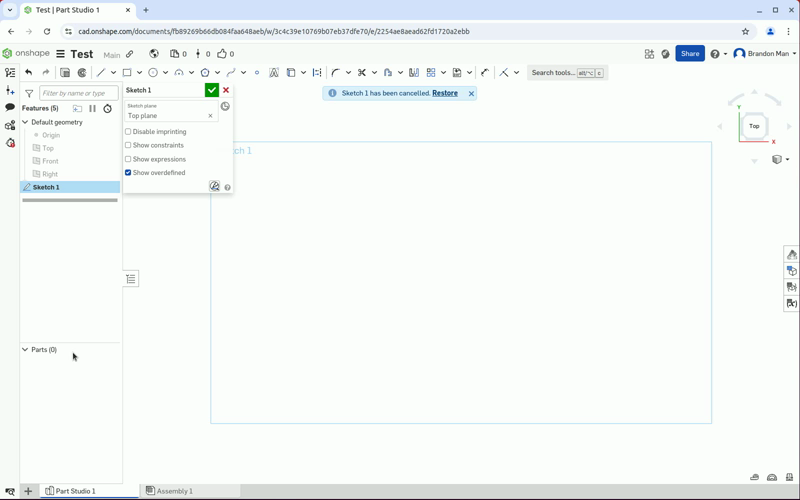
key(y)
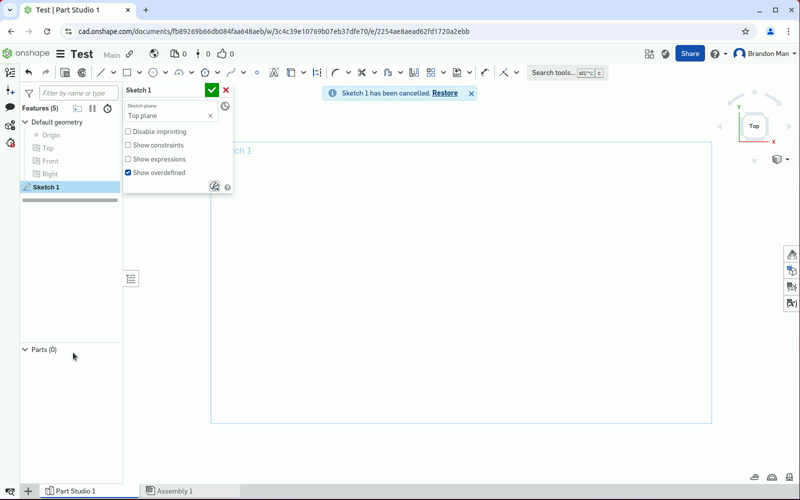
key(l)
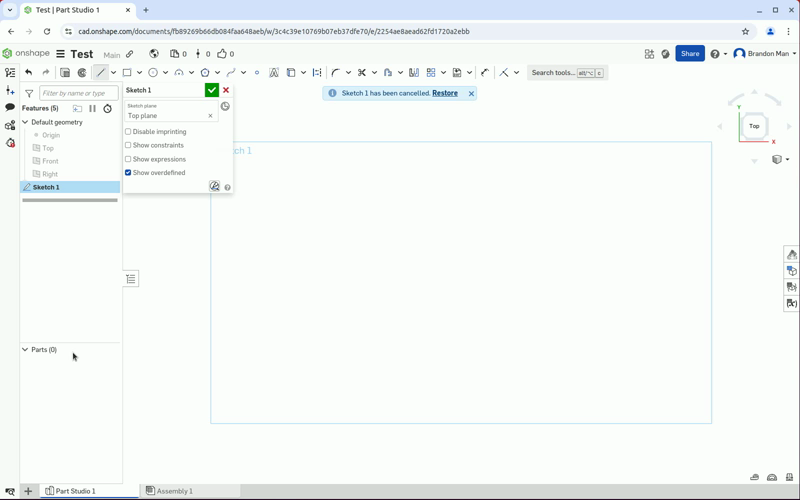
key_down(shift)
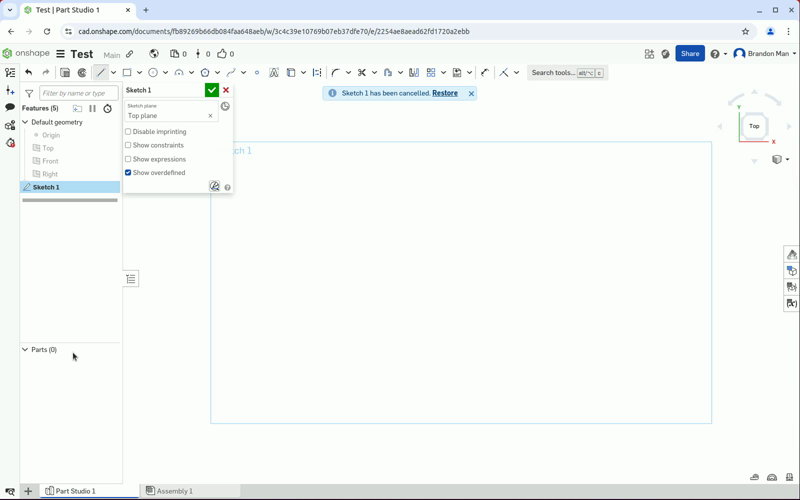
mouse_move(348, 327)
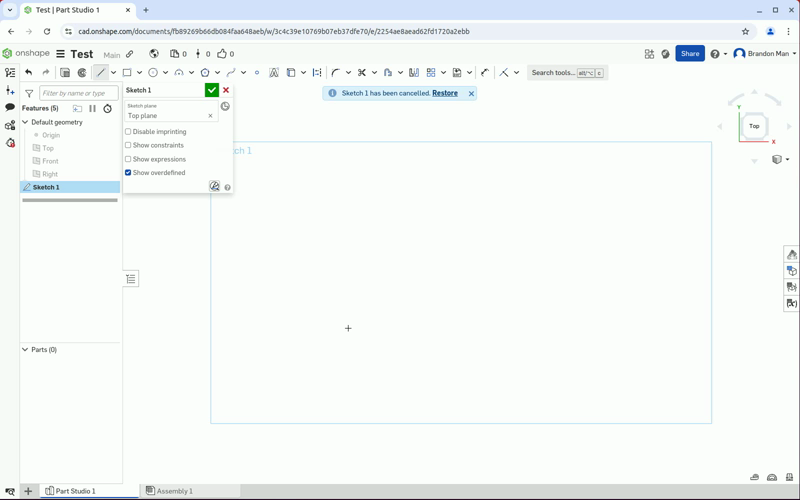
click(348, 327)
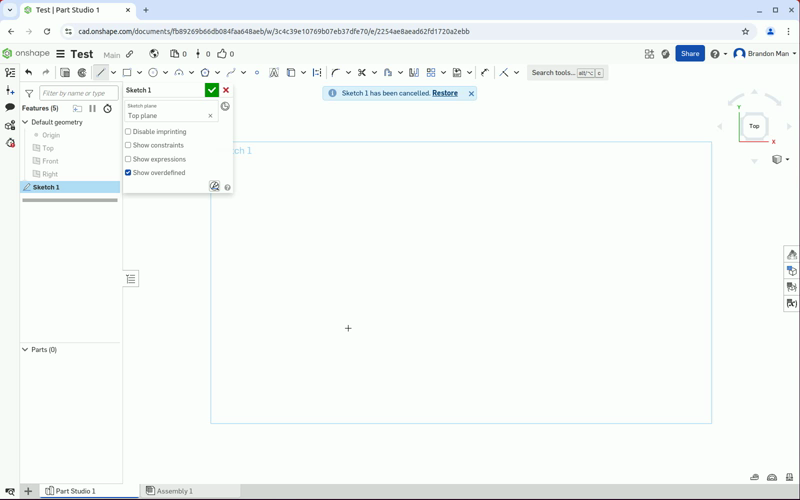
key_up(shift)
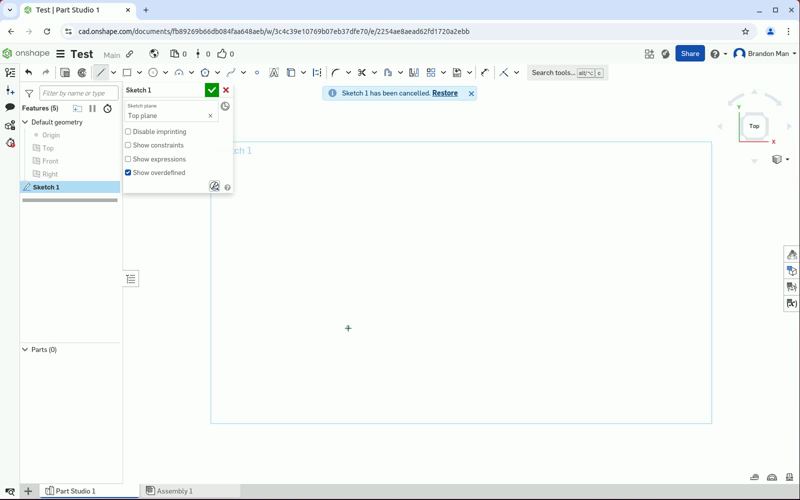
key_down(shift)
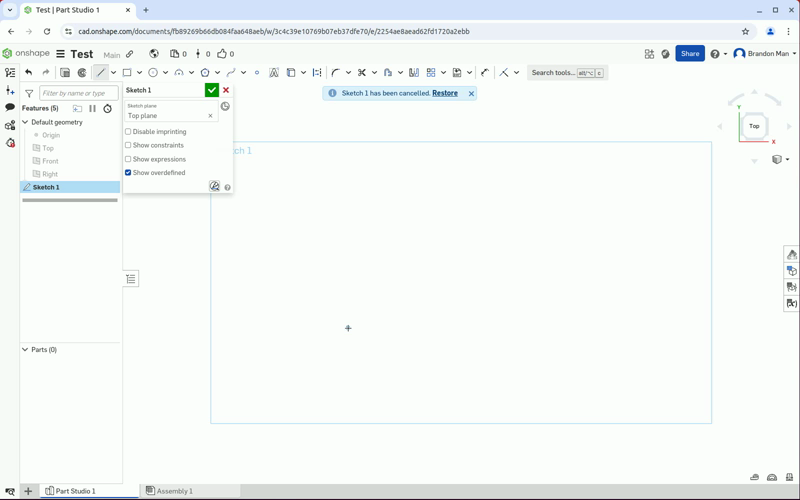
mouse_move(572, 327)
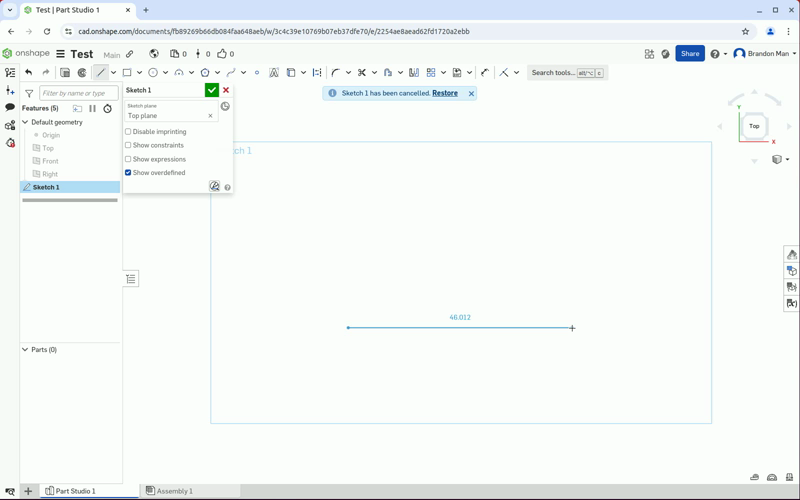
click(572, 327)
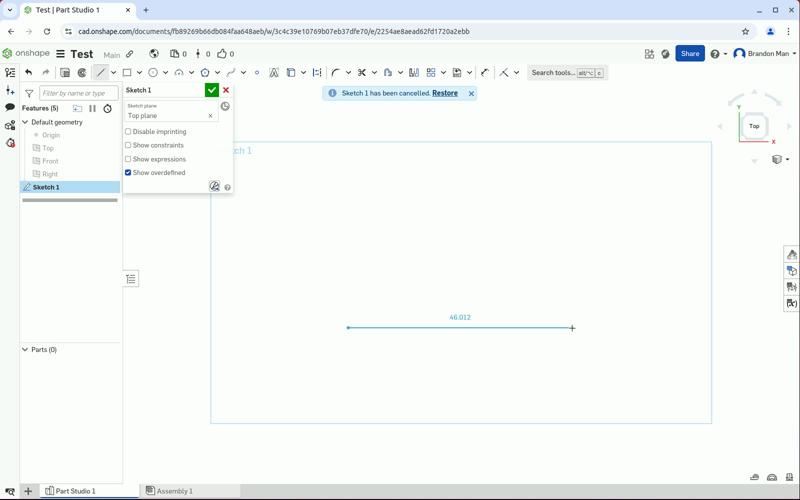
key_up(shift)
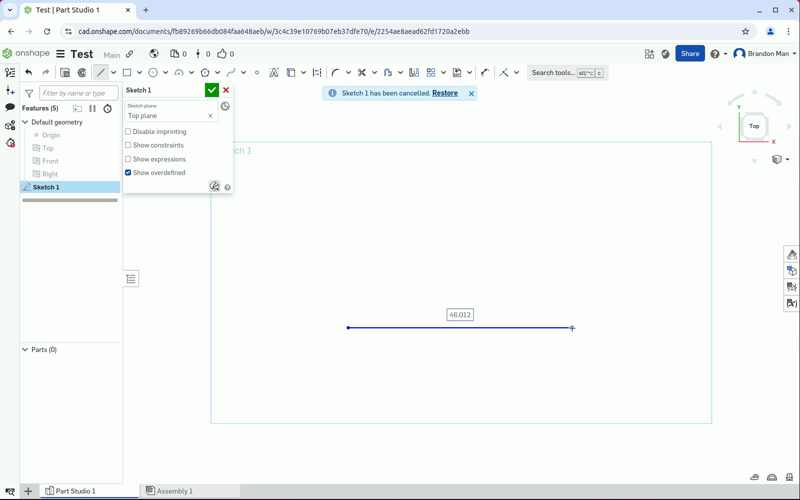
key_down(shift)
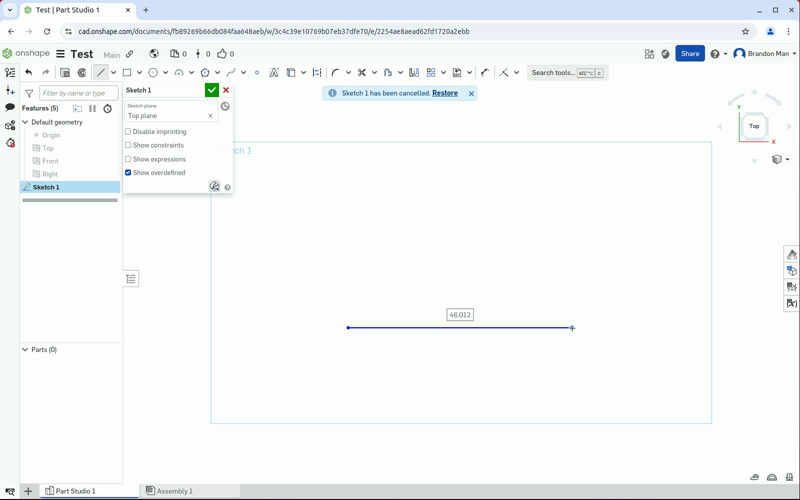
mouse_move(572, 237)
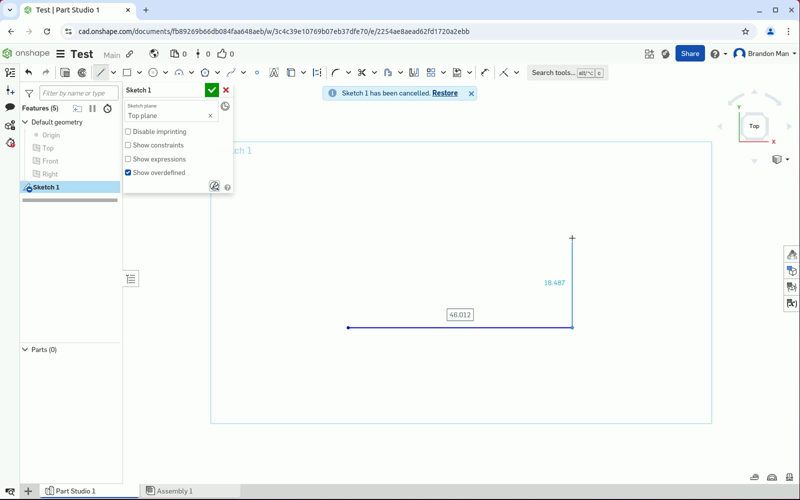
click(572, 237)
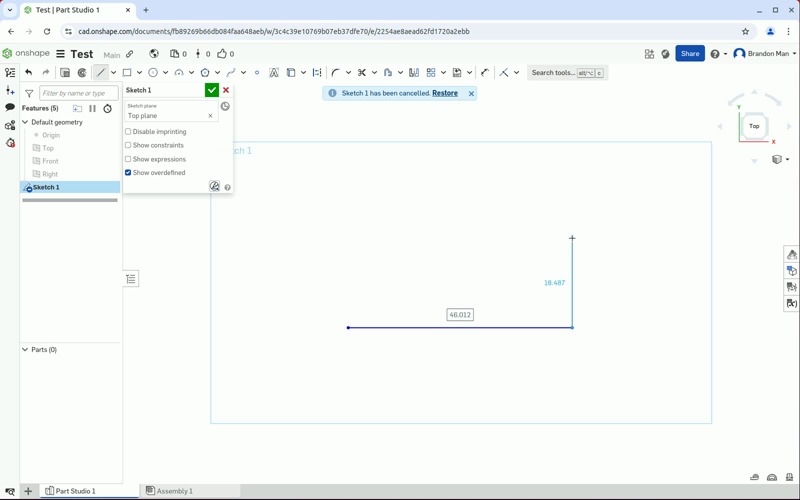
key_up(shift)
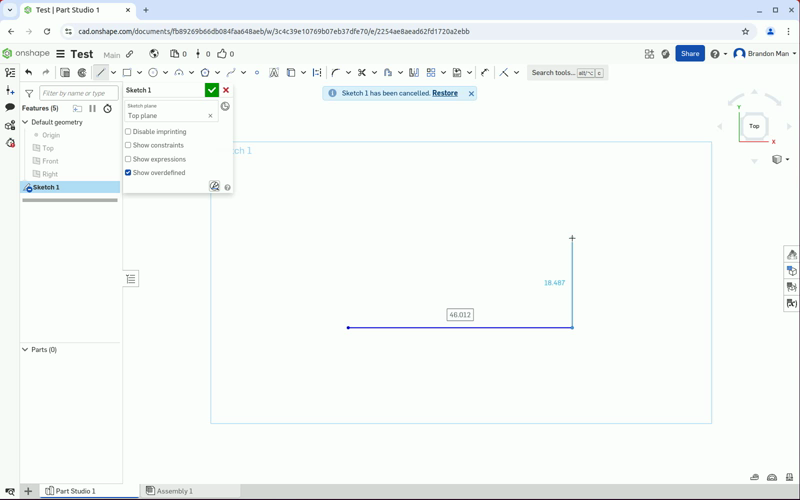
key_down(shift)
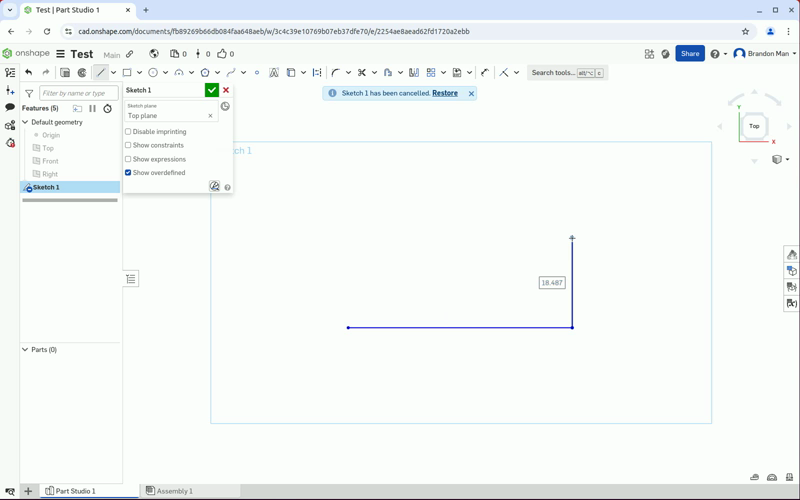
mouse_move(348, 237)
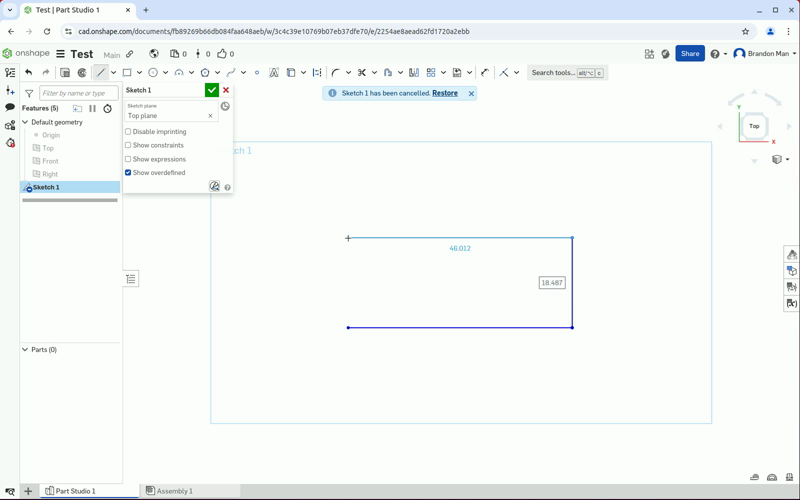
click(348, 237)
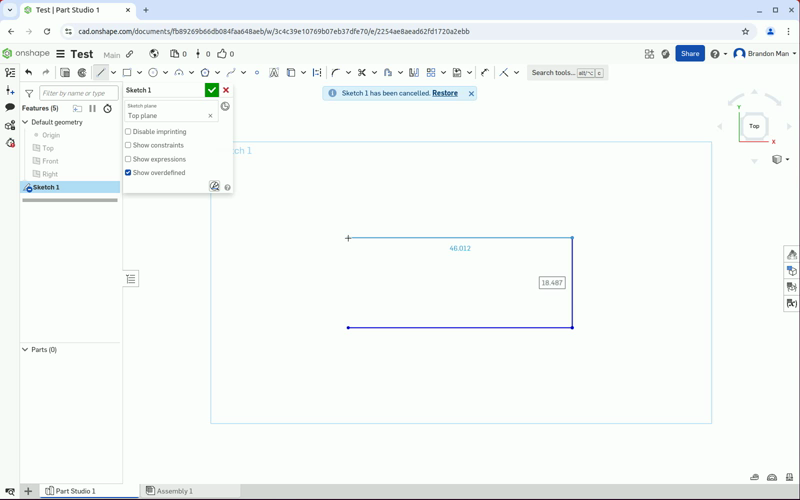
key_up(shift)
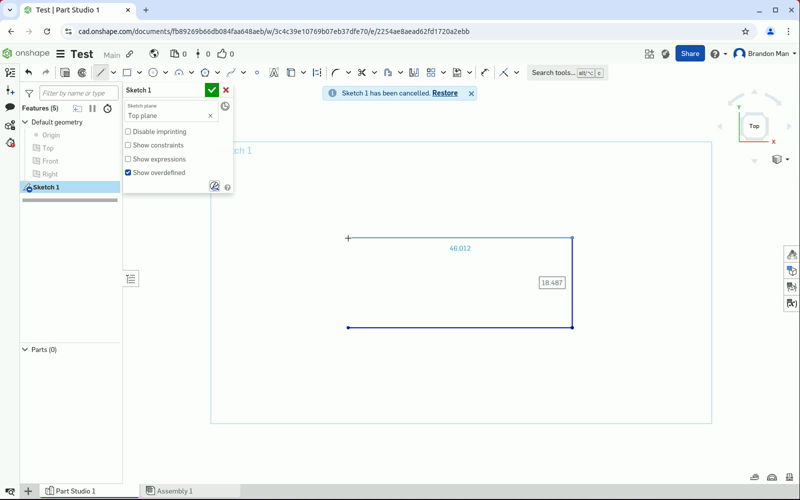
key_down(shift)
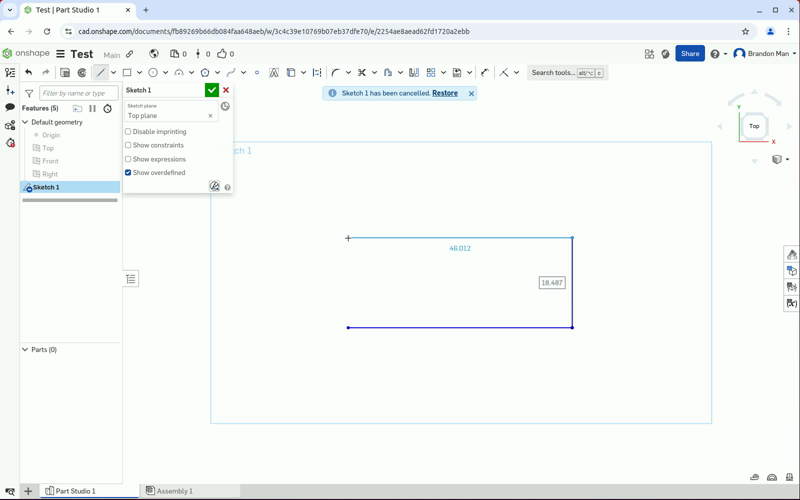
mouse_move(348, 327)
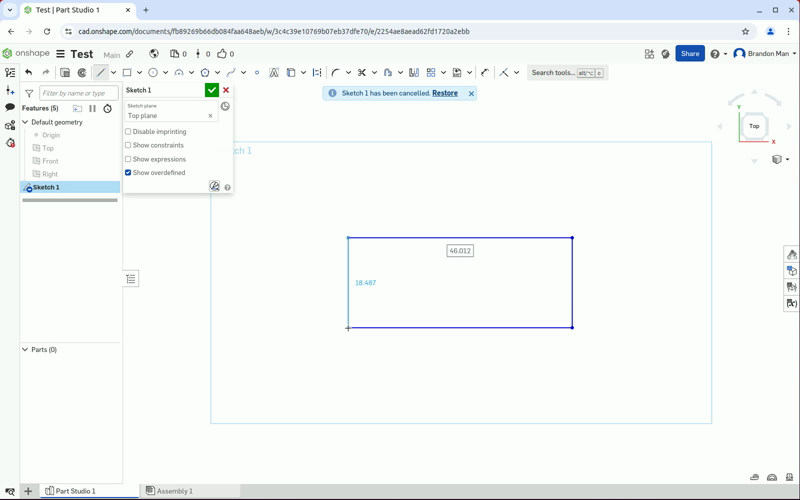
key_up(shift)
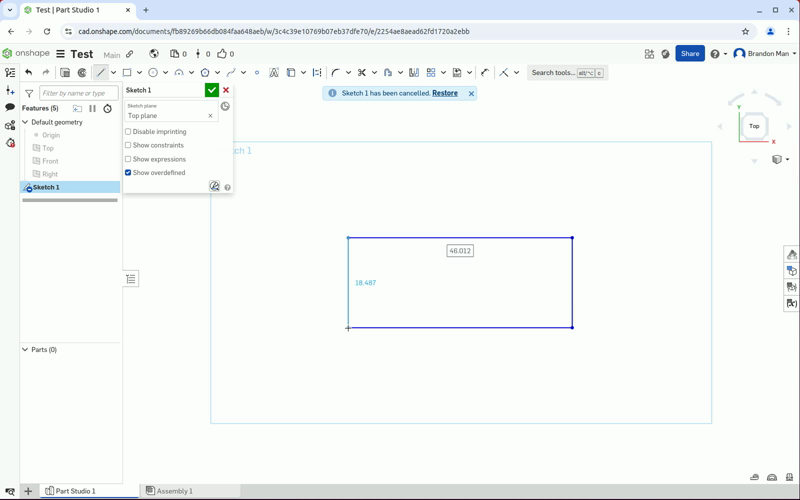
click(348, 327)
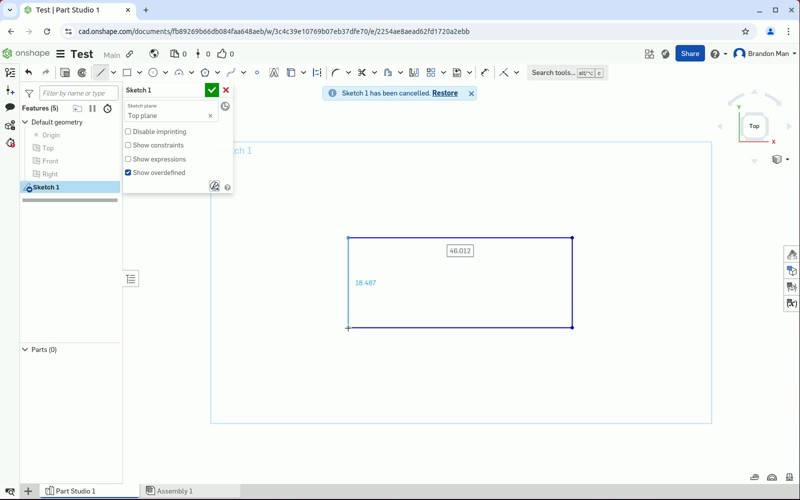
key(esc)
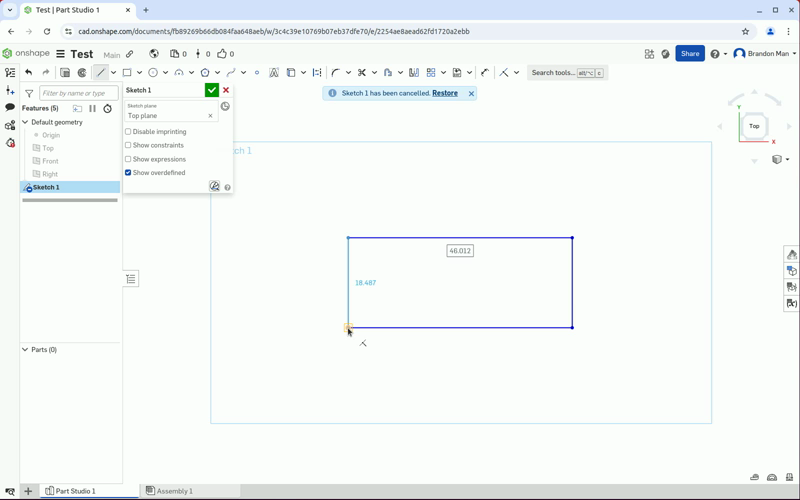
key(l)
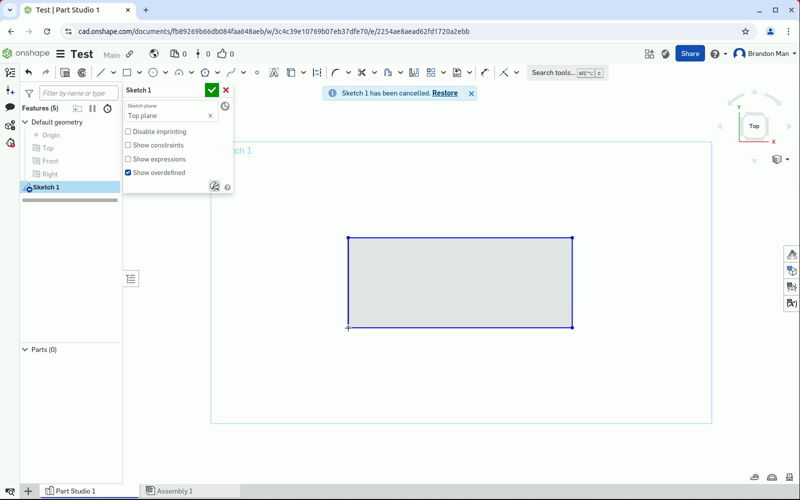
key_down(shift)
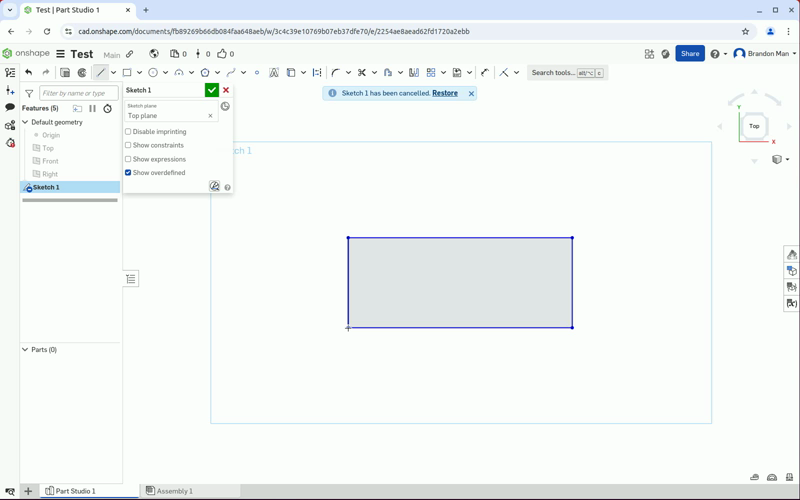
mouse_move(357, 318)
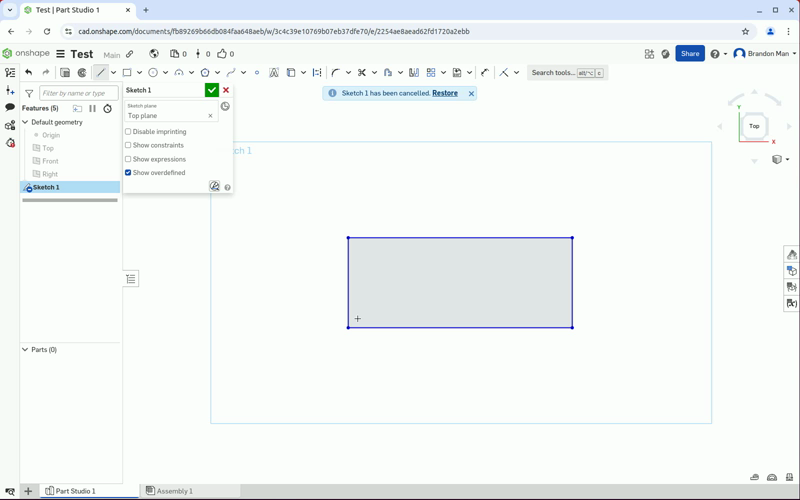
click(357, 318)
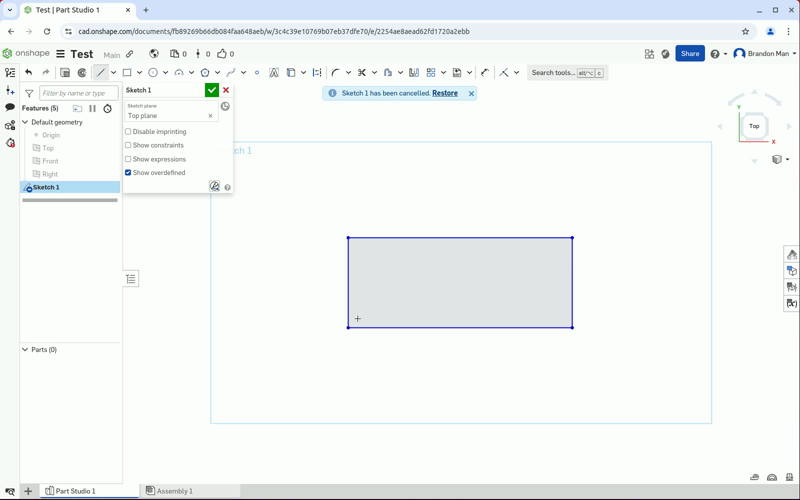
key_up(shift)
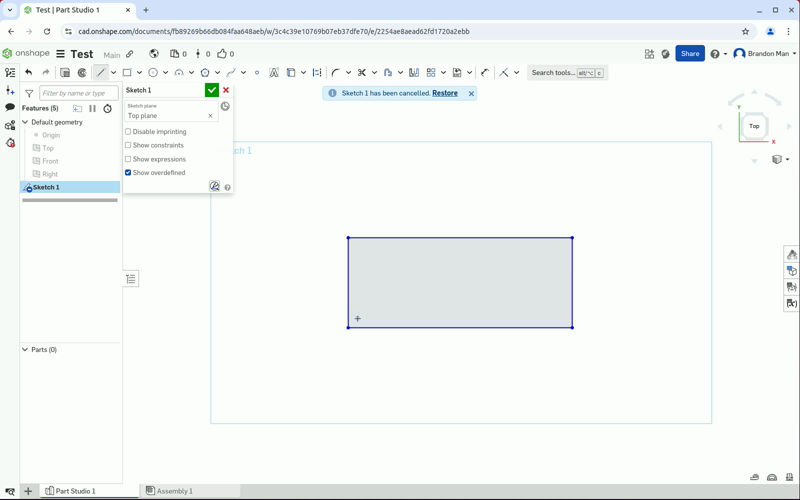
key_down(shift)
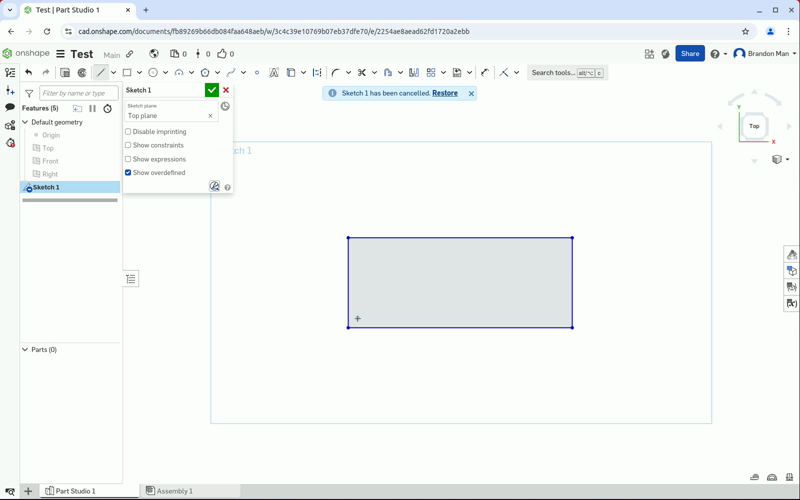
mouse_move(456, 318)
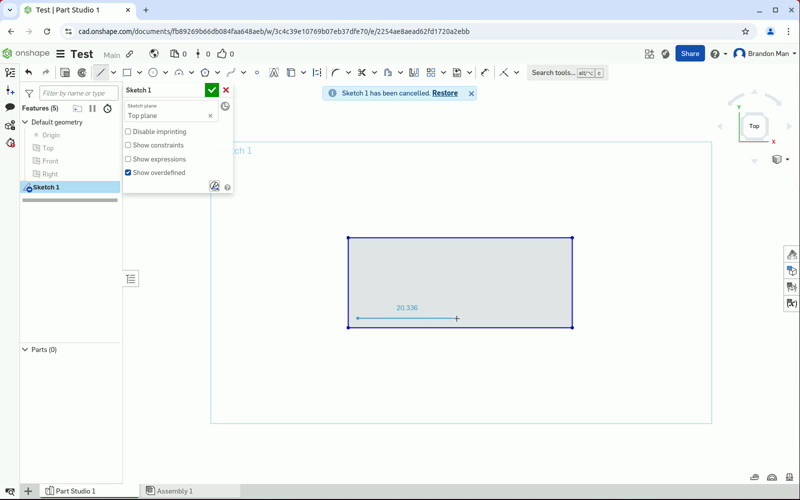
click(456, 318)
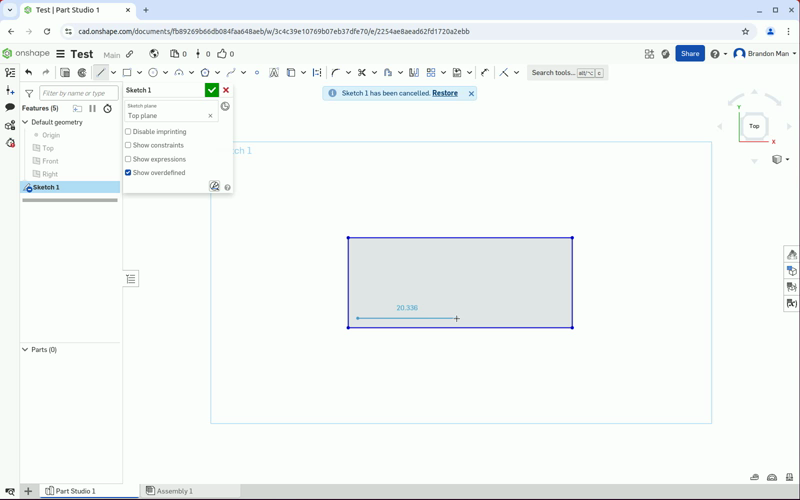
key_up(shift)
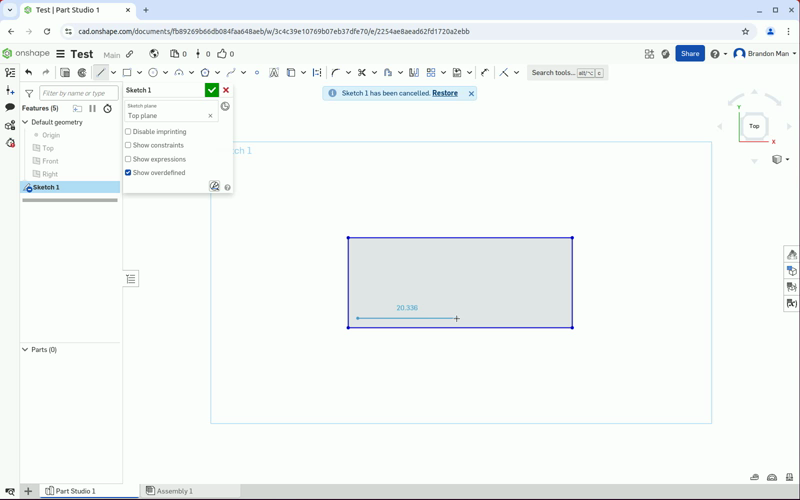
key_down(shift)
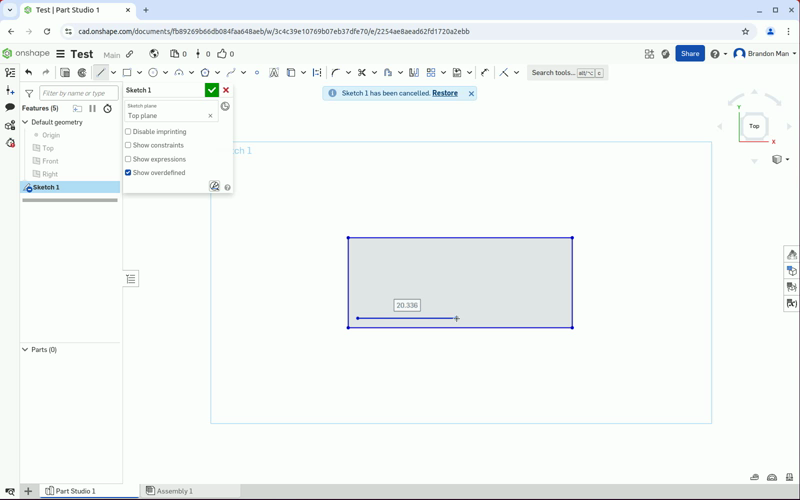
mouse_move(486, 318)
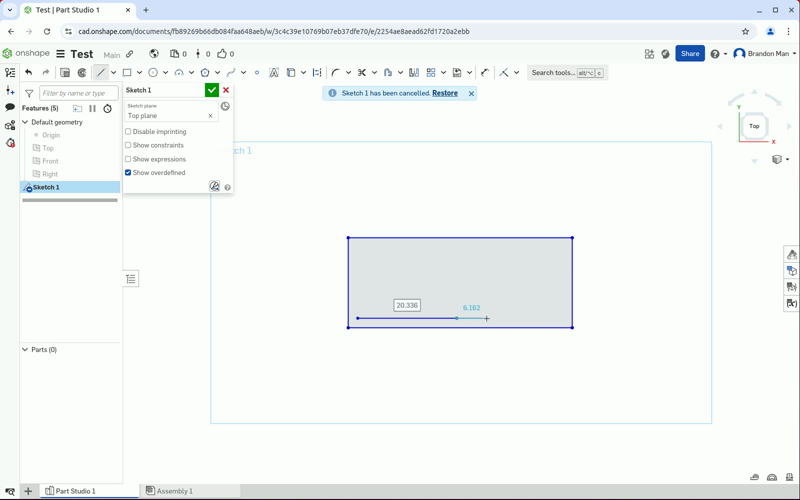
mouse_move(463, 318)
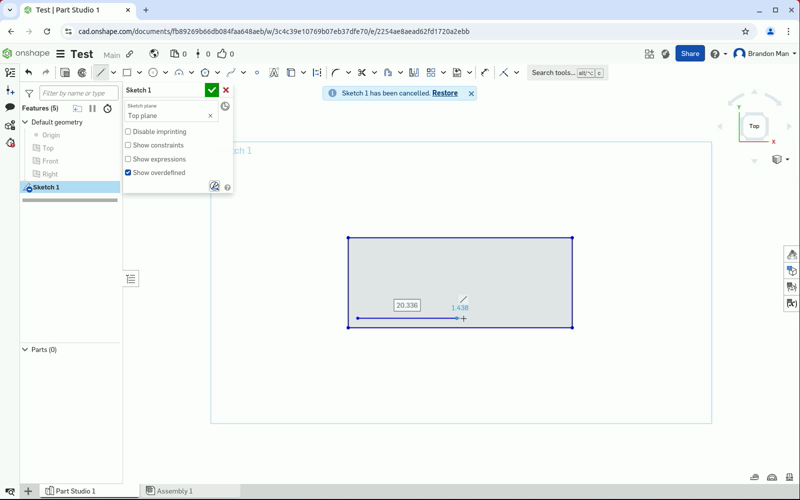
scroll(6)
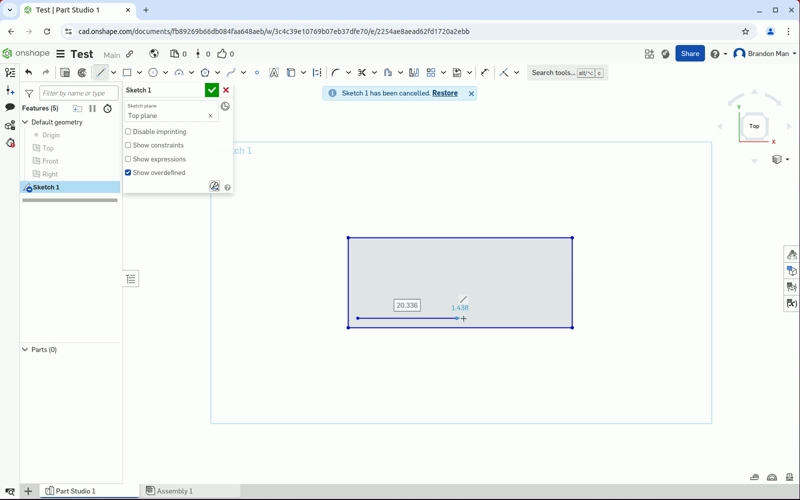
scroll(6)
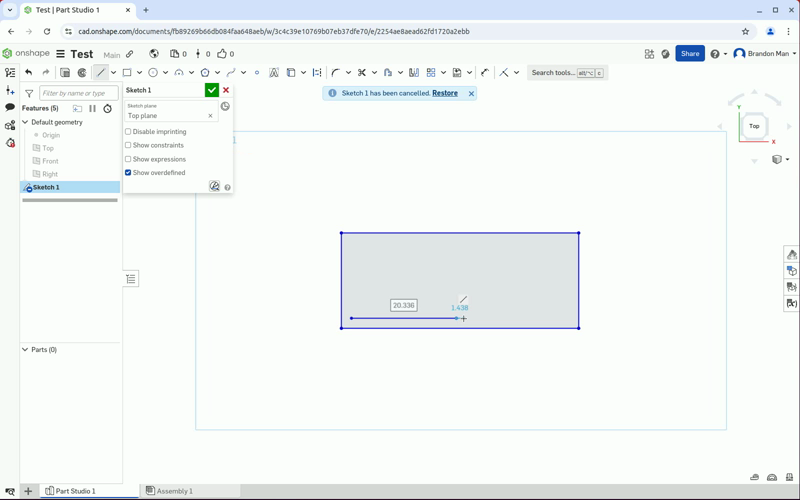
scroll(6)
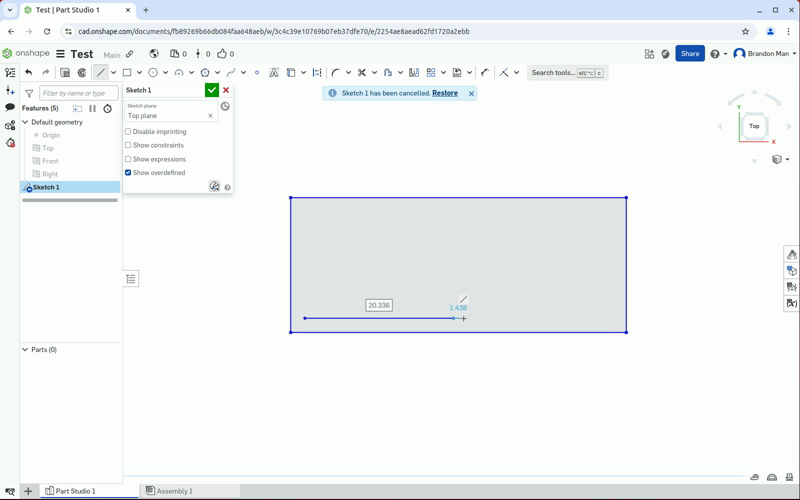
scroll(6)
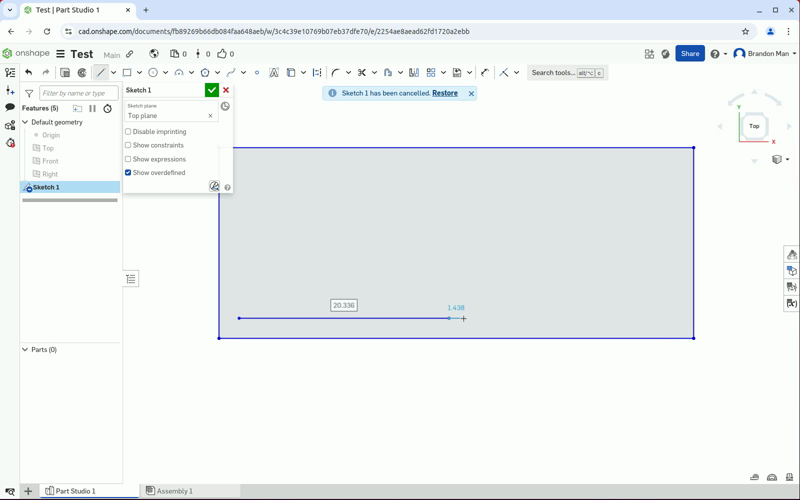
scroll(6)
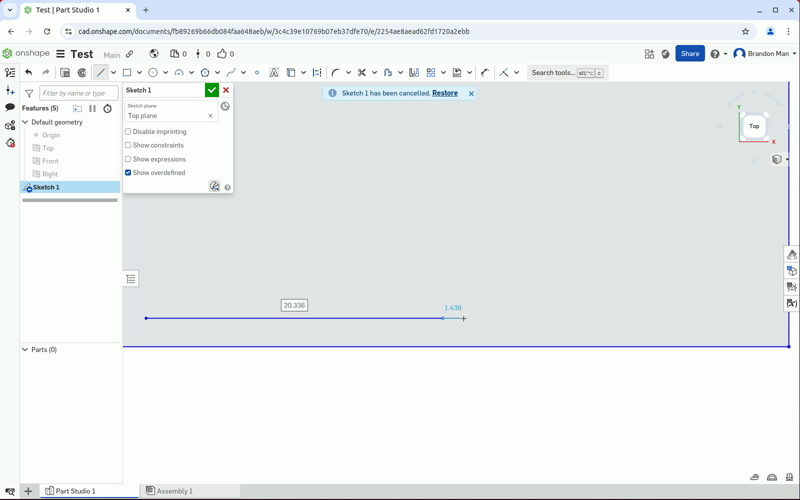
scroll(6)
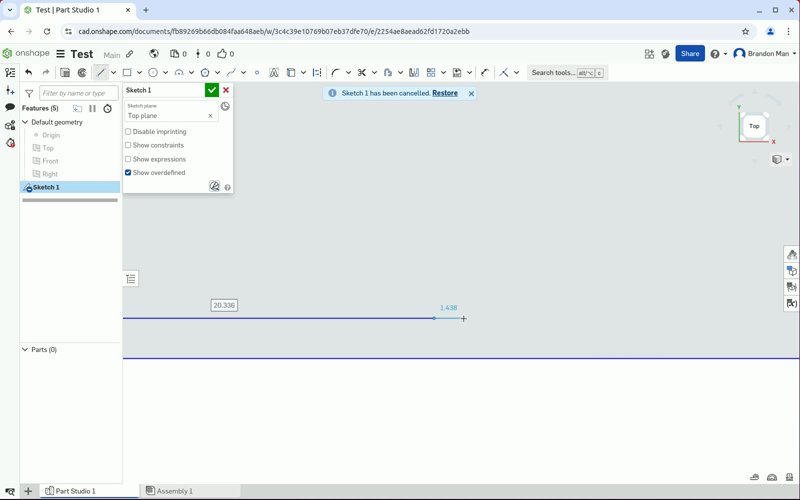
scroll(6)
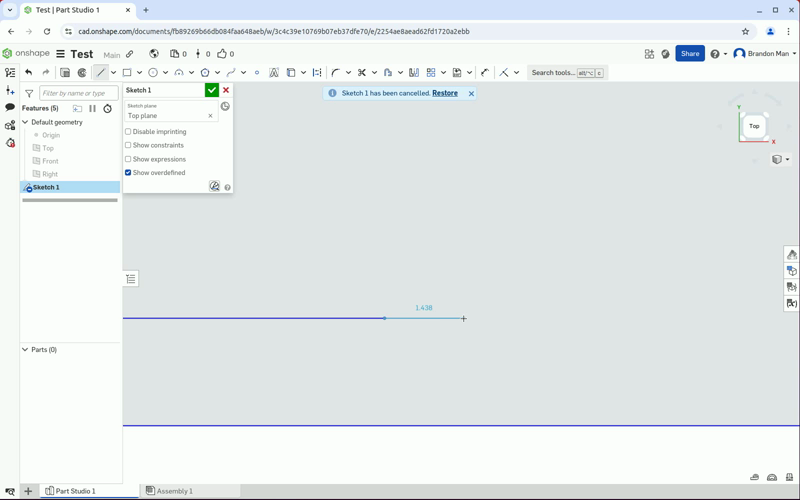
click(463, 318)
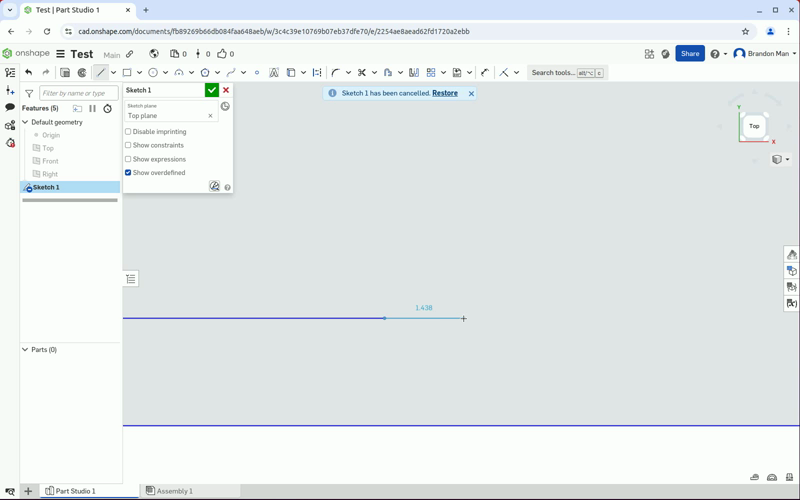
scroll(-6)
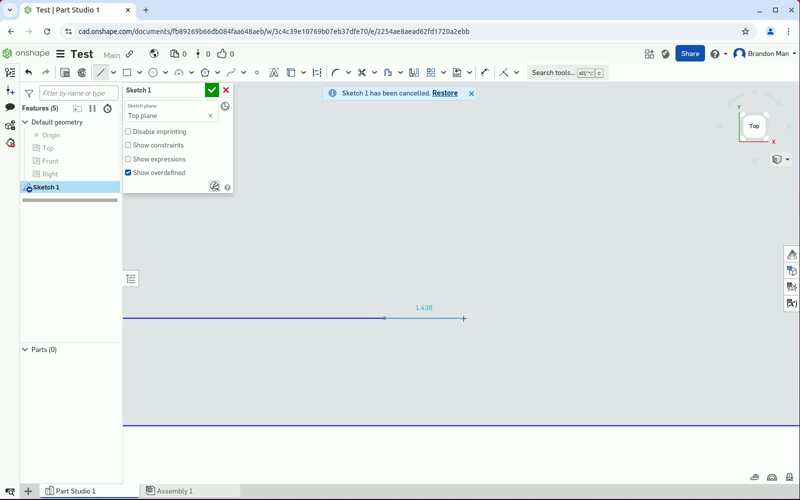
scroll(-6)
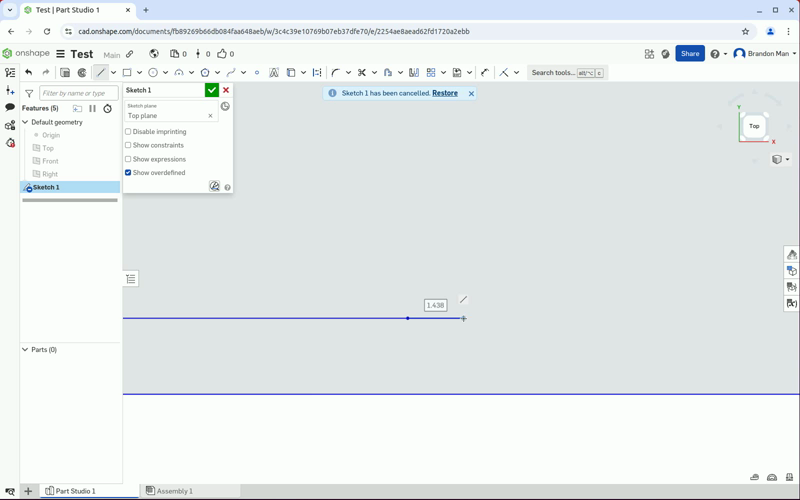
scroll(-6)
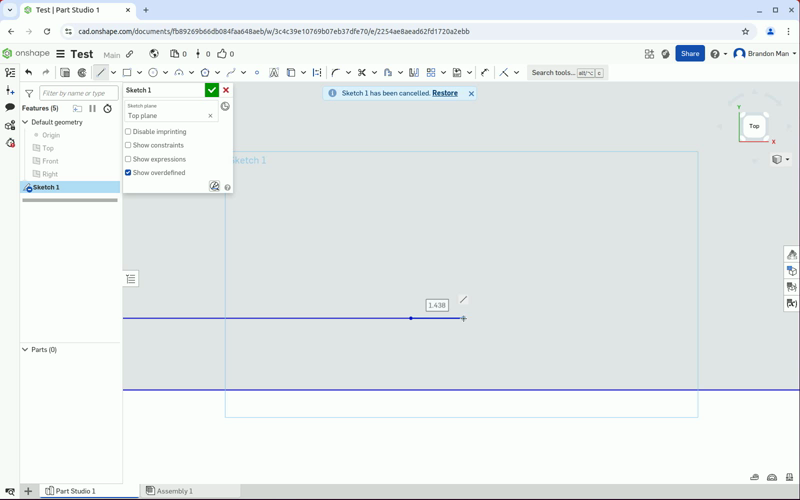
scroll(-6)
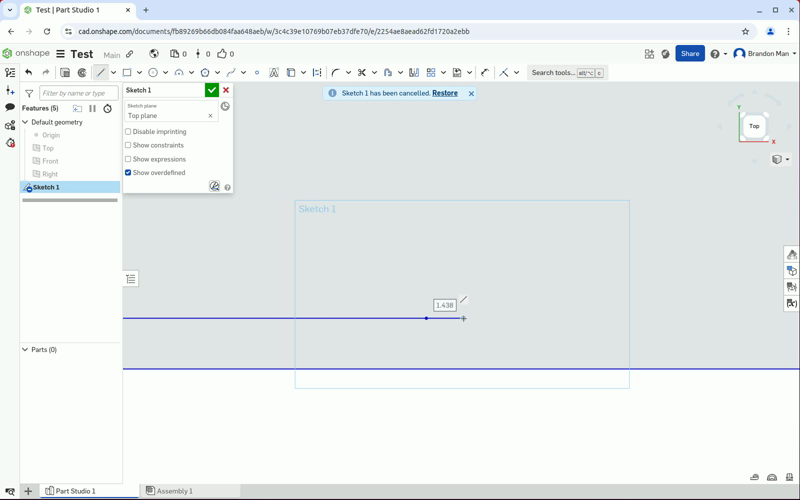
scroll(-6)
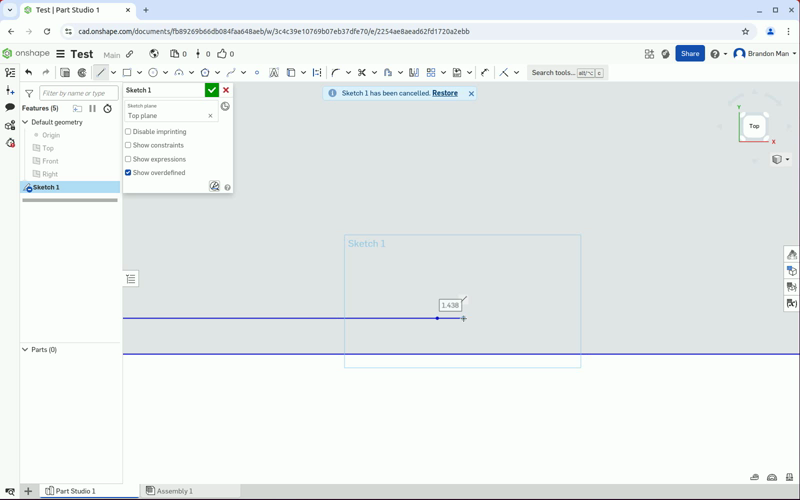
scroll(-6)
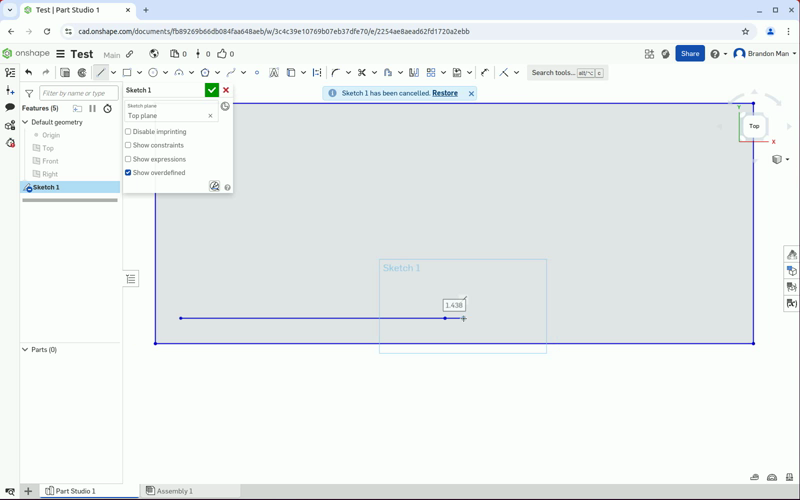
scroll(-6)
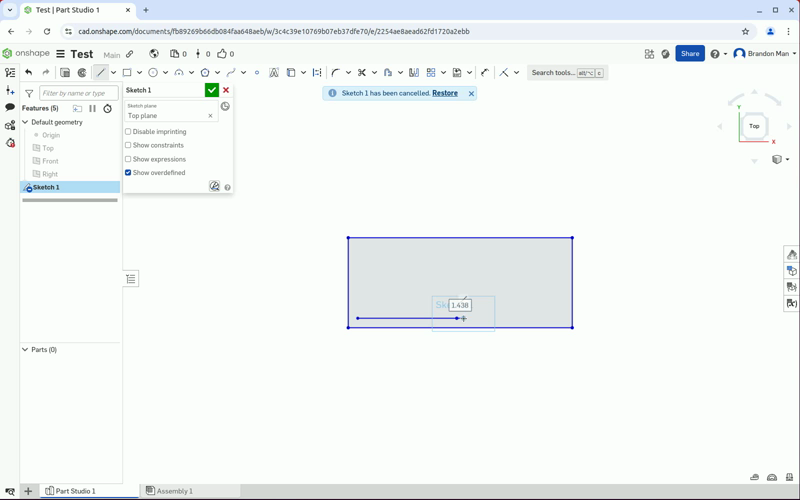
key_up(shift)
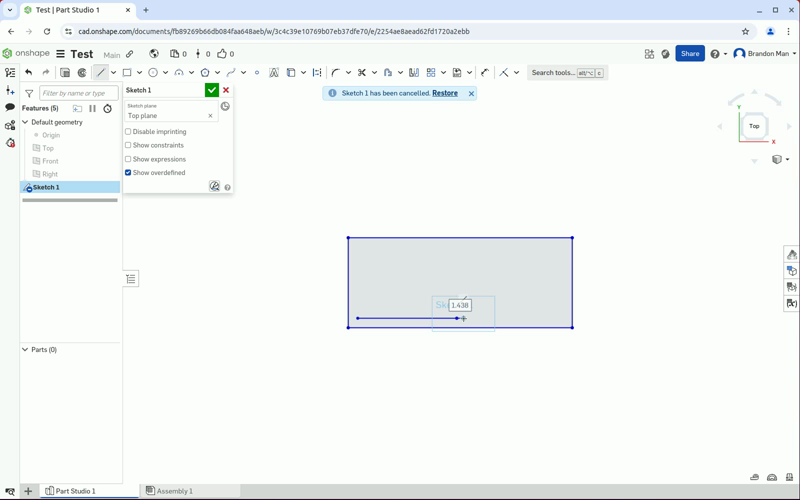
key_down(shift)
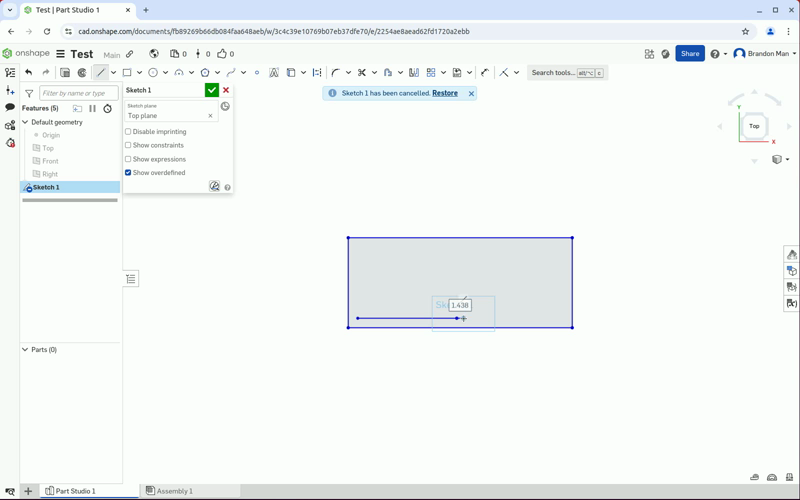
mouse_move(562, 318)
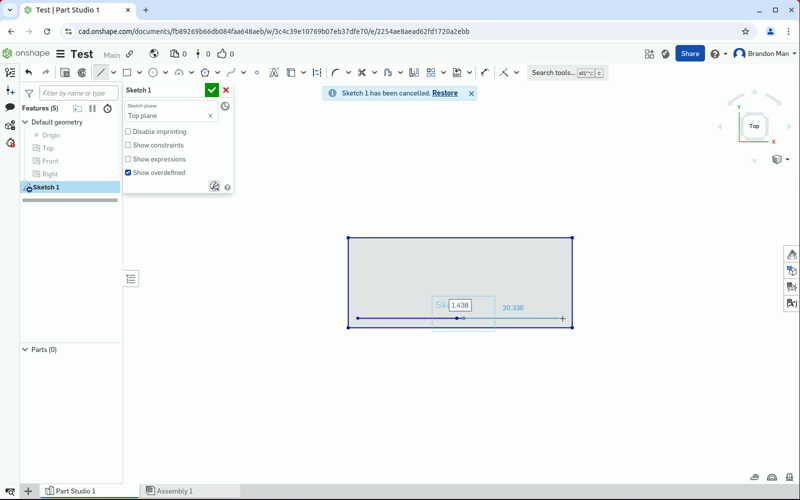
click(562, 318)
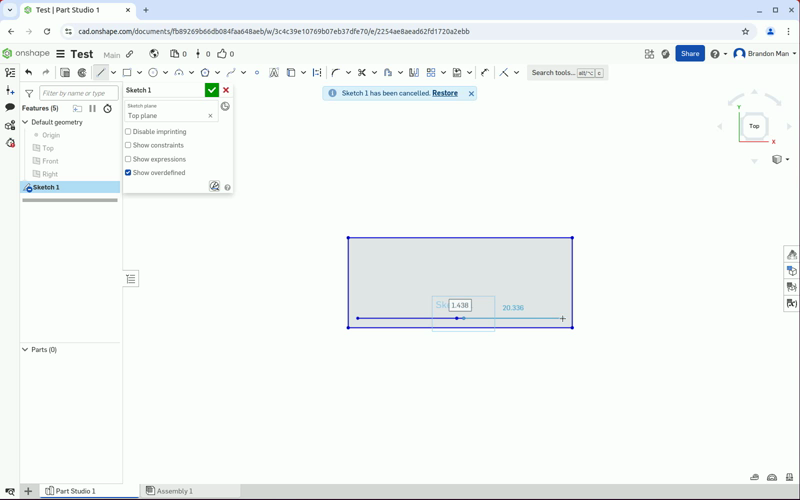
key_up(shift)
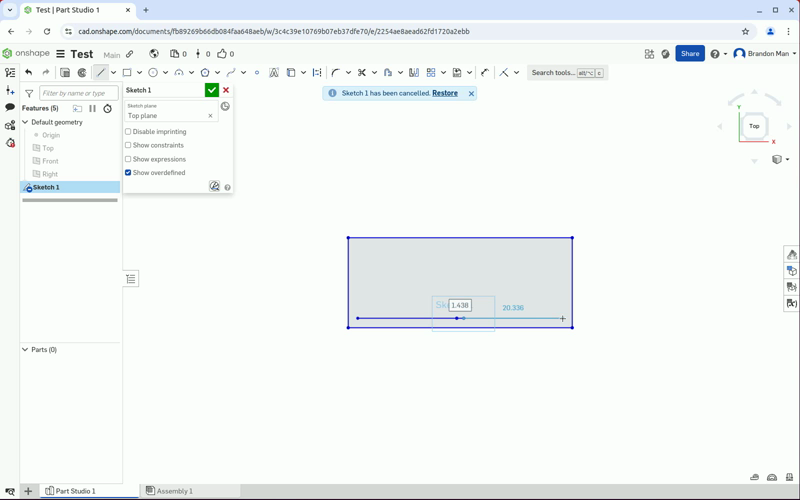
key_down(shift)
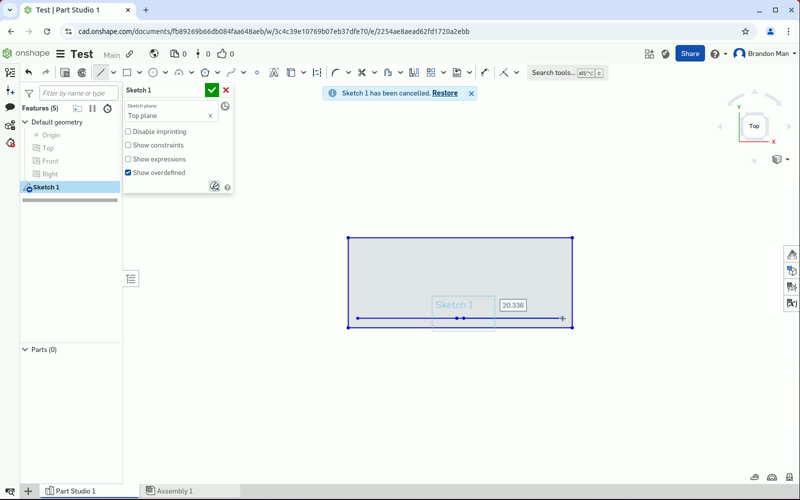
mouse_move(562, 247)
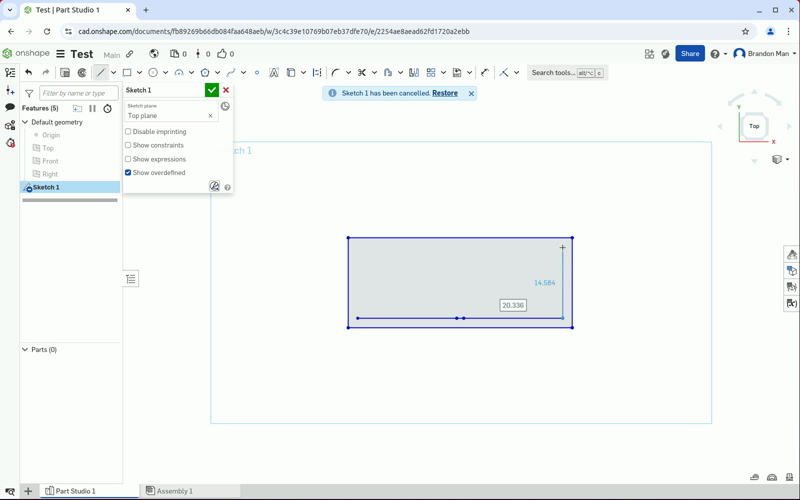
click(562, 247)
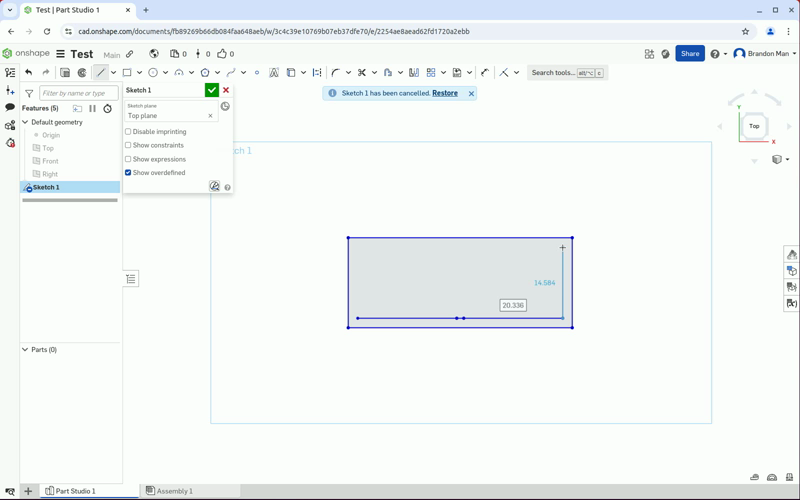
key_up(shift)
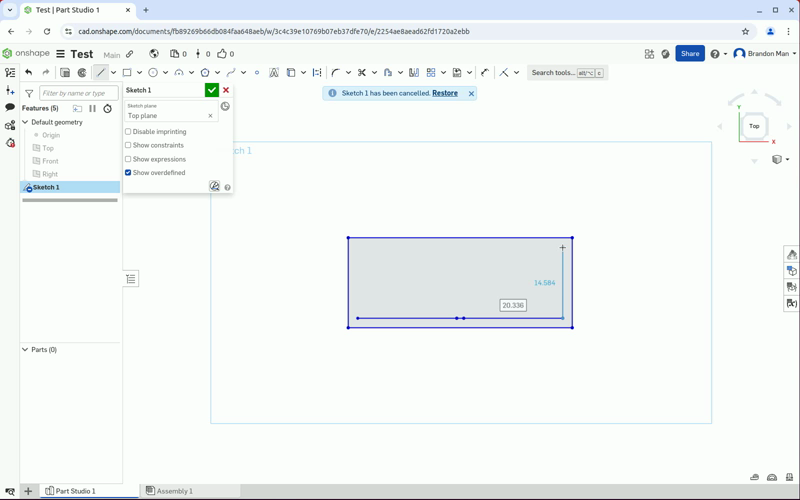
key_down(shift)
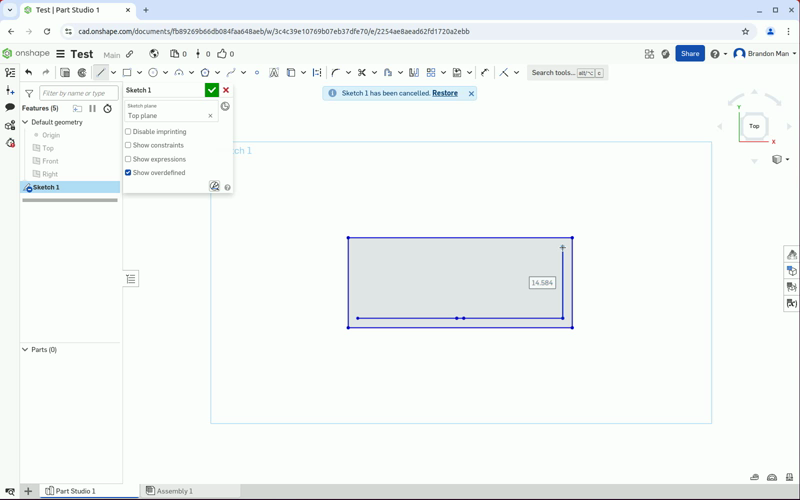
mouse_move(463, 247)
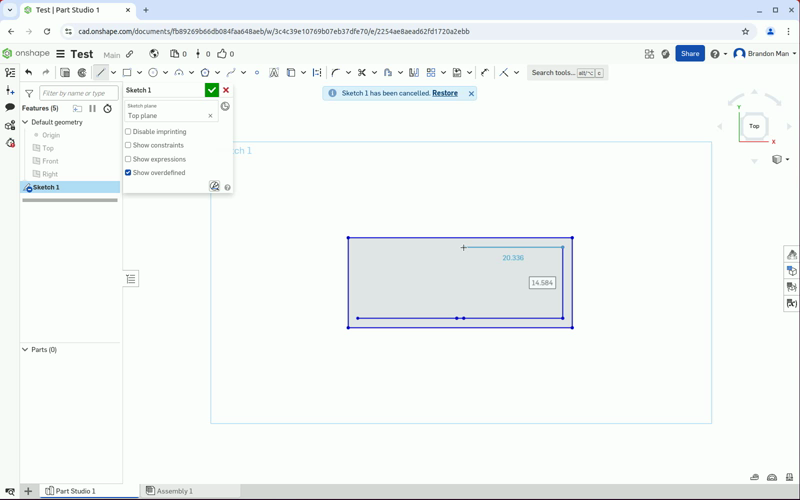
click(463, 247)
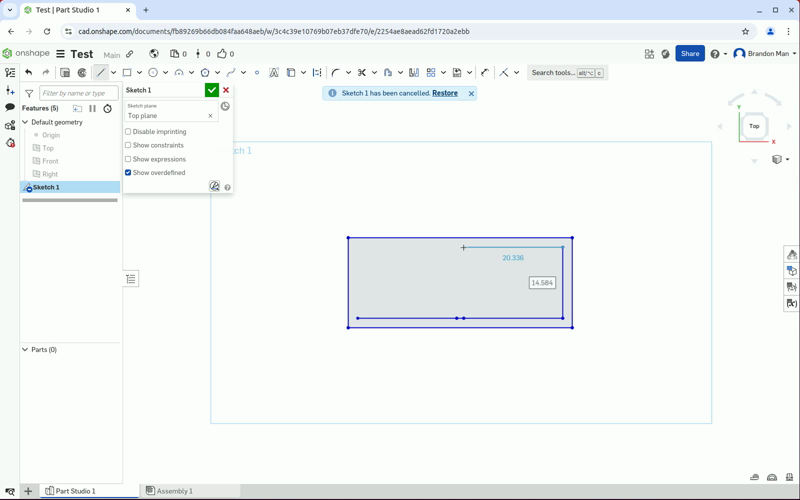
key_up(shift)
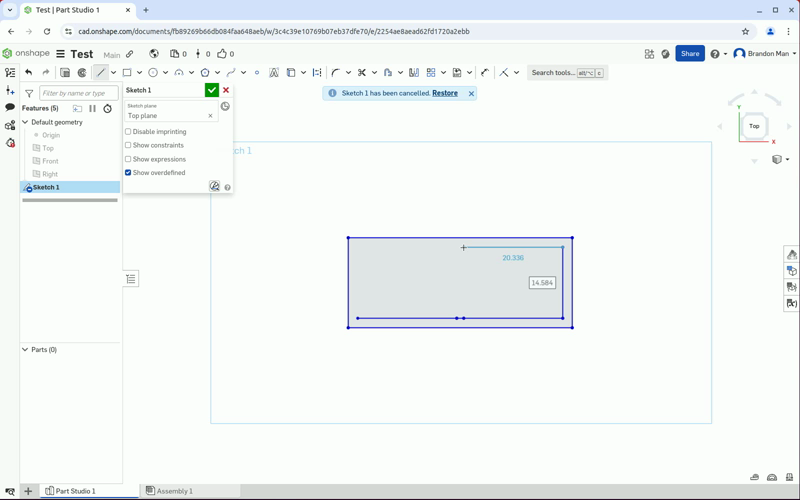
key_down(shift)
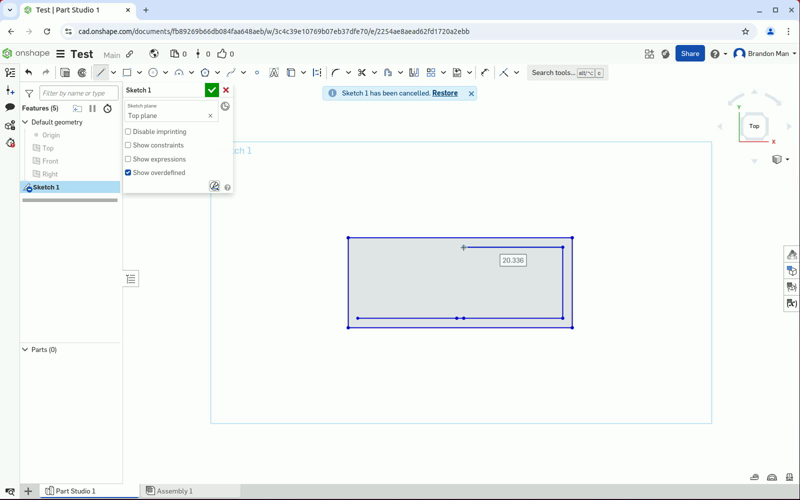
mouse_move(493, 247)
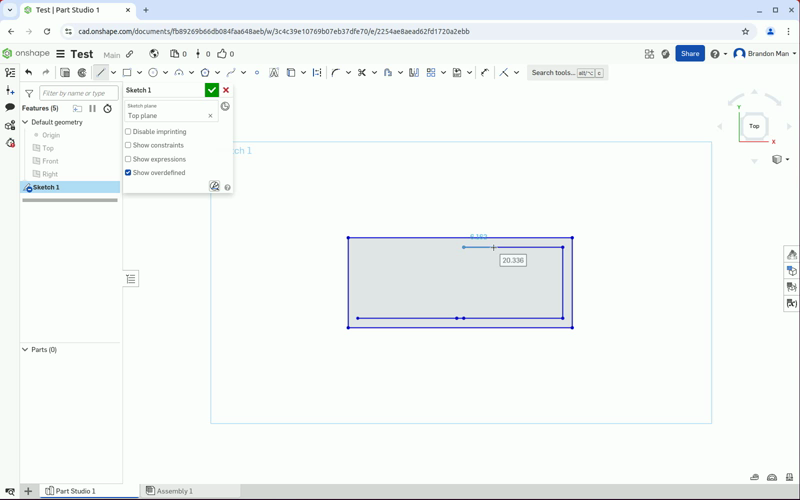
mouse_move(456, 247)
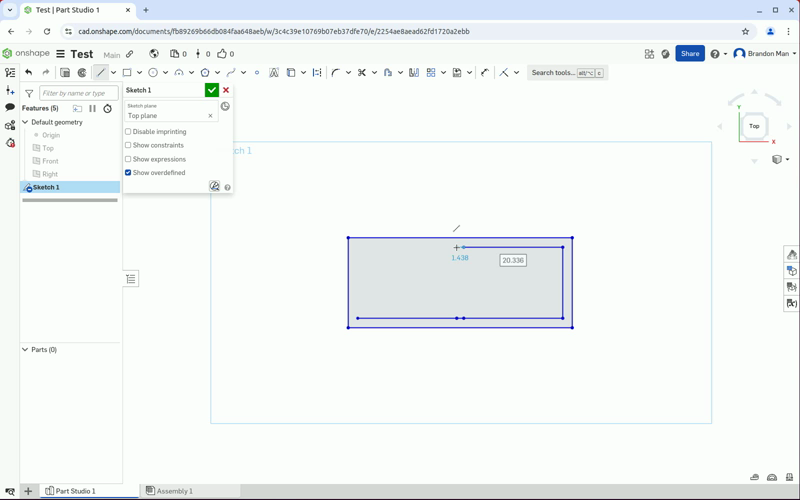
scroll(6)
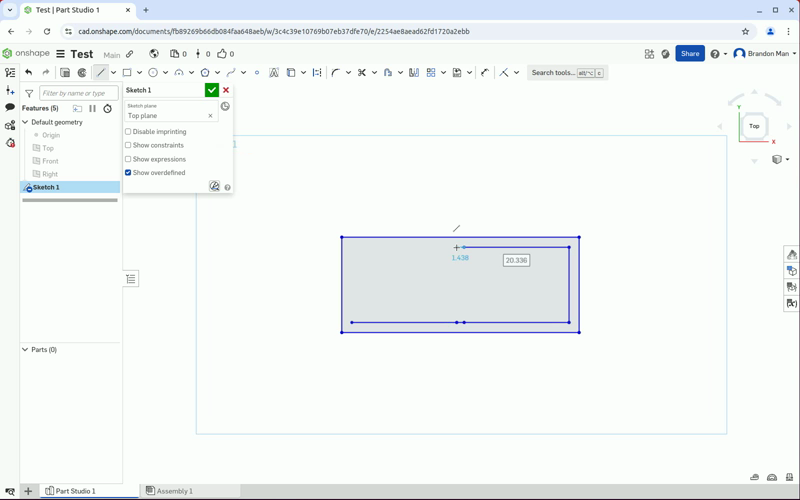
scroll(6)
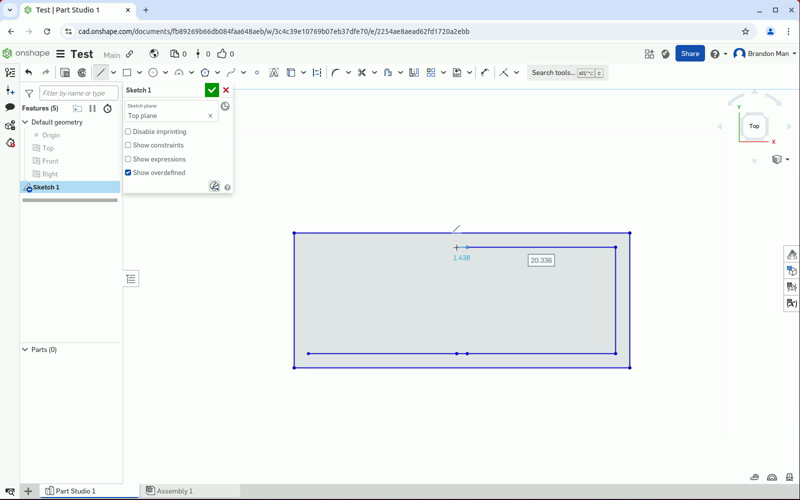
scroll(6)
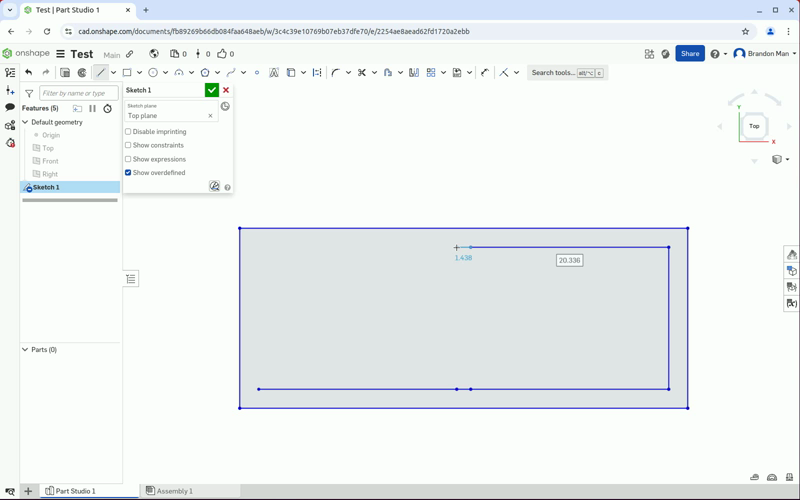
scroll(6)
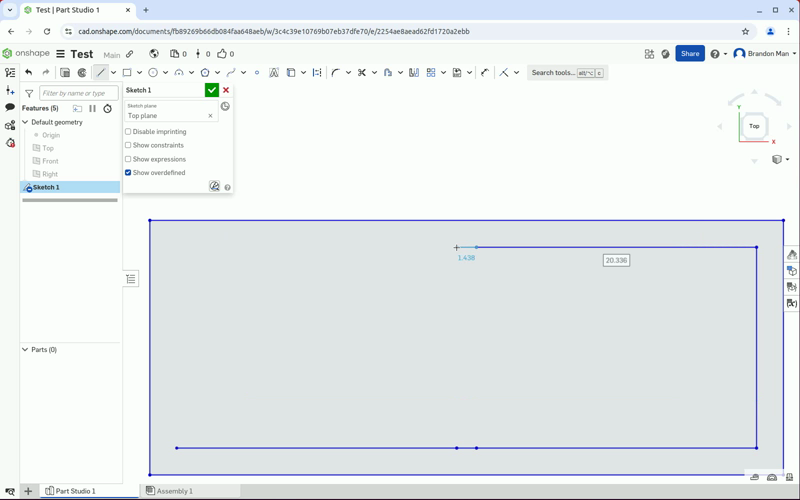
scroll(6)
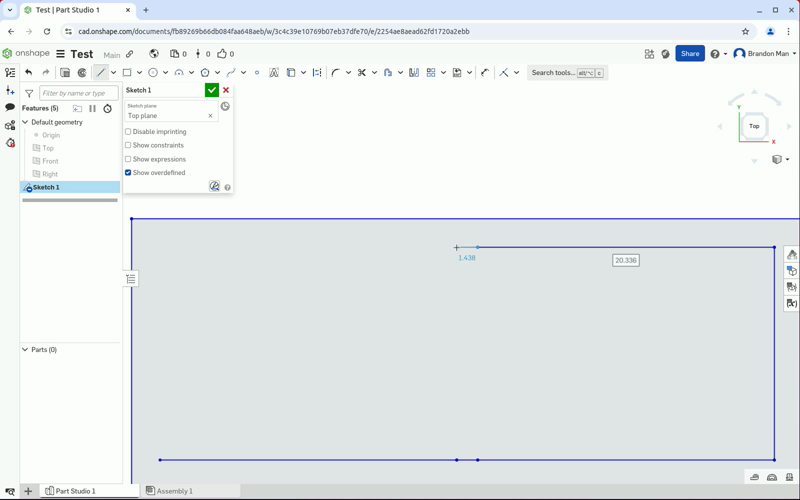
scroll(6)
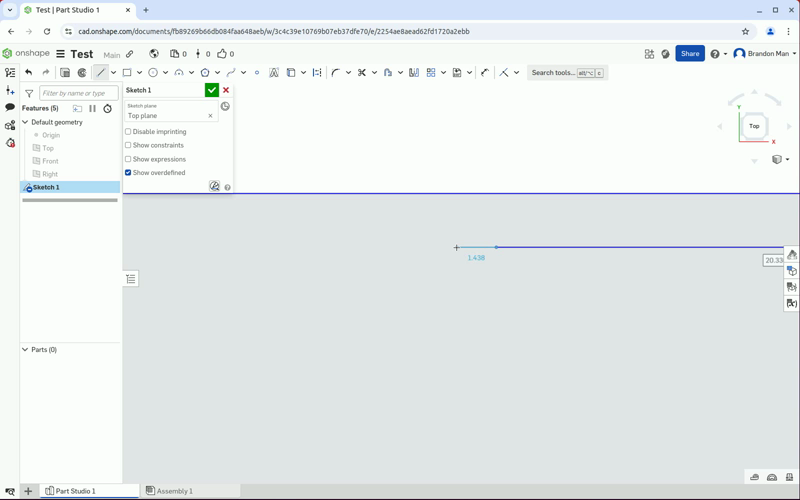
scroll(6)
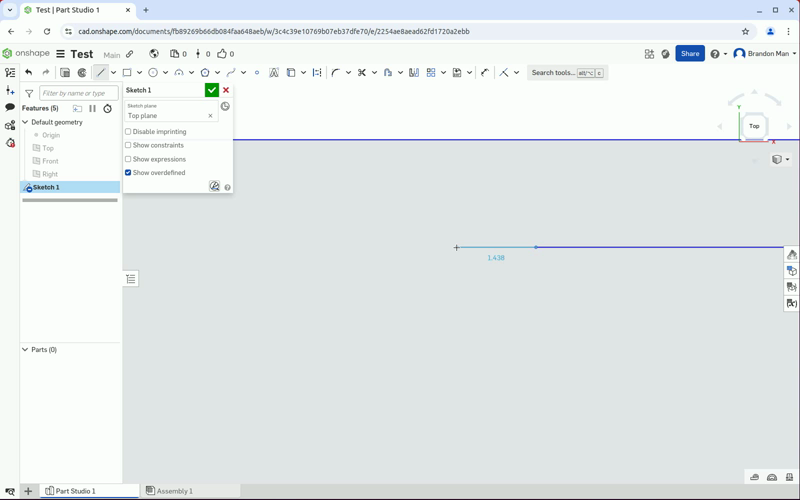
click(456, 247)
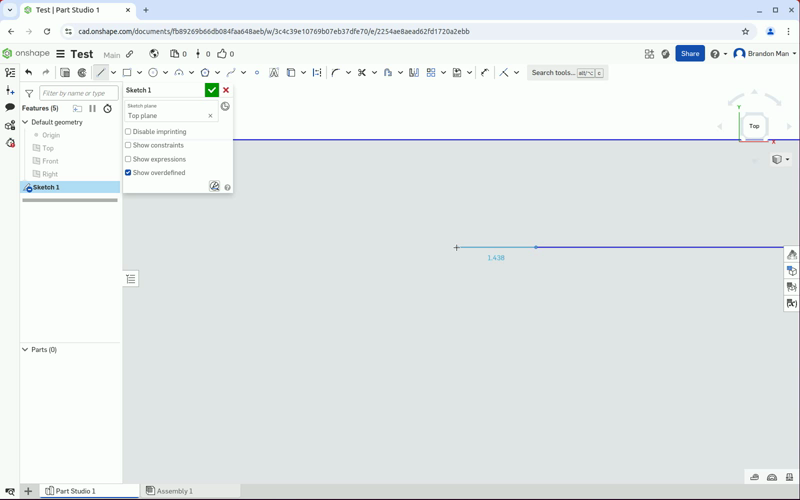
scroll(-6)
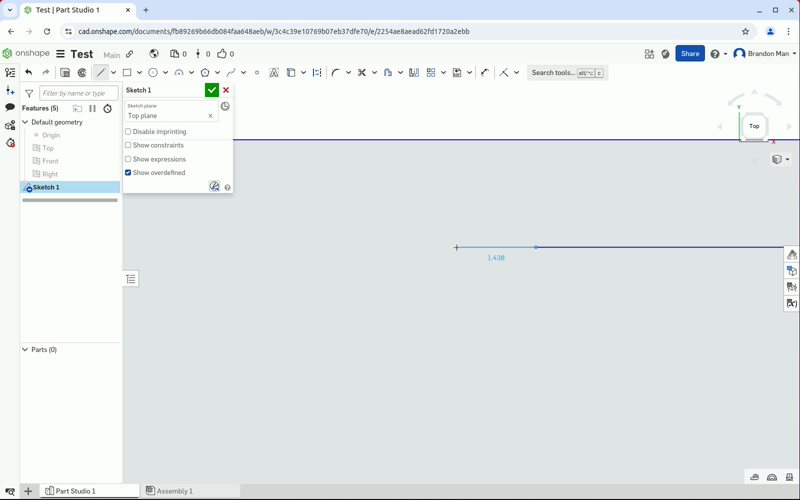
scroll(-6)
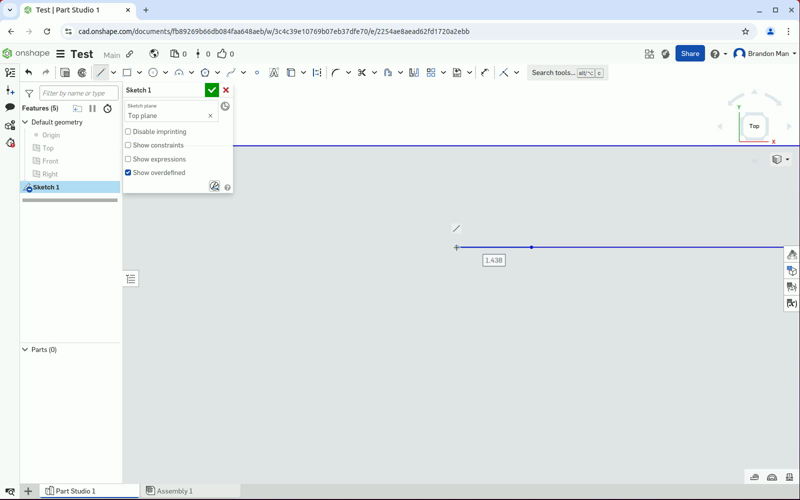
scroll(-6)
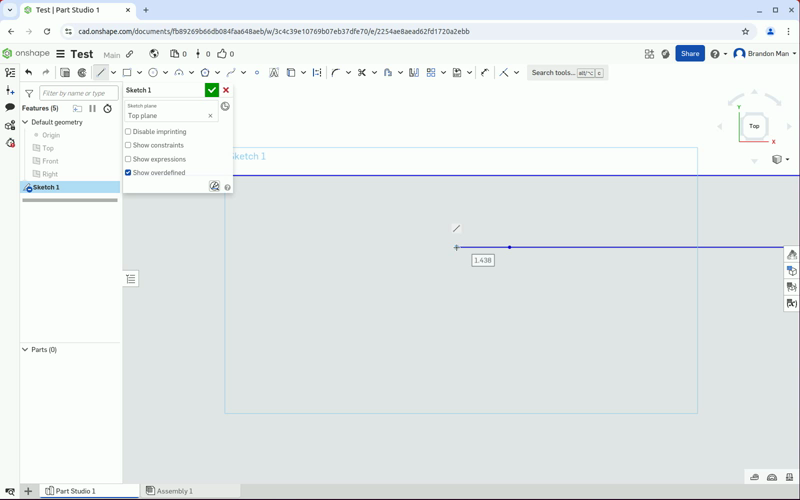
scroll(-6)
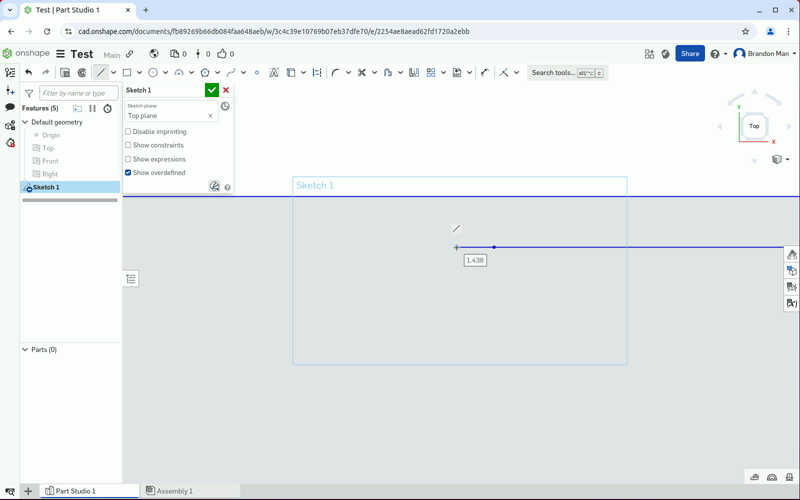
scroll(-6)
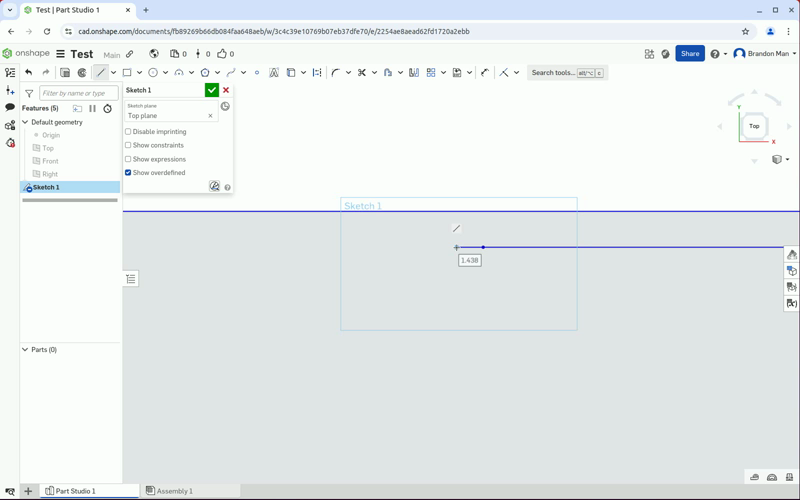
scroll(-6)
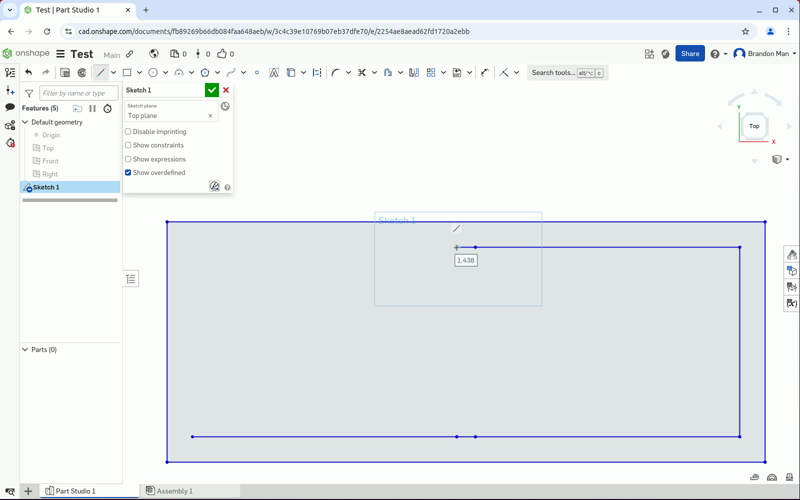
scroll(-6)
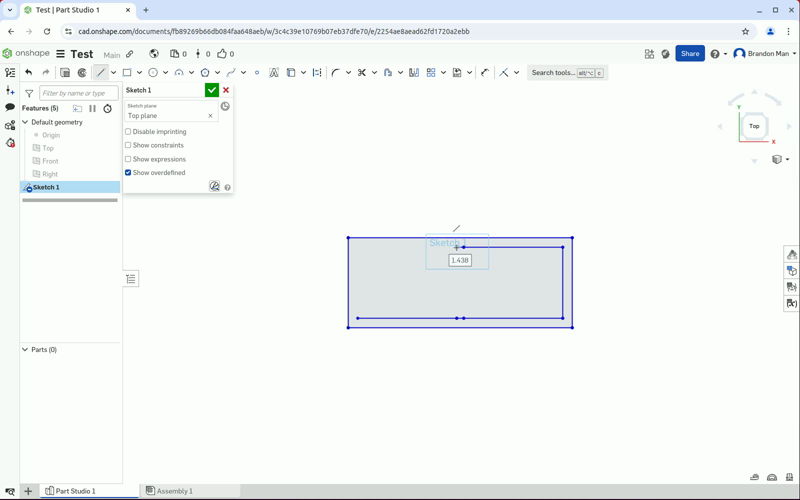
key_up(shift)
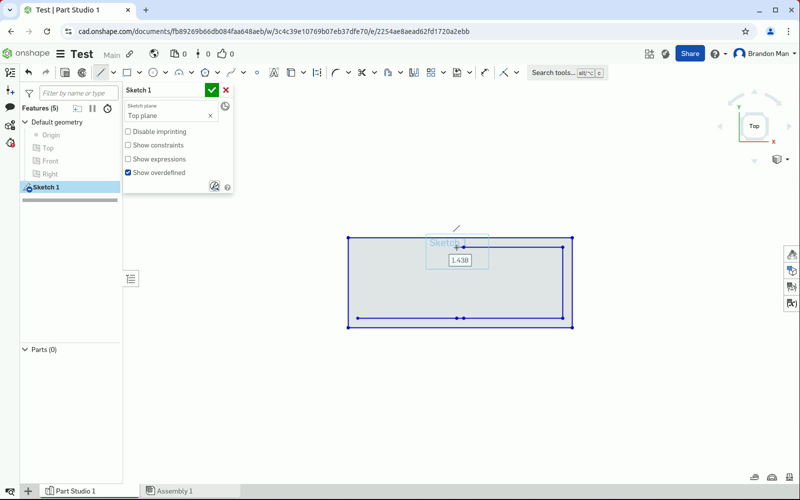
key_down(shift)
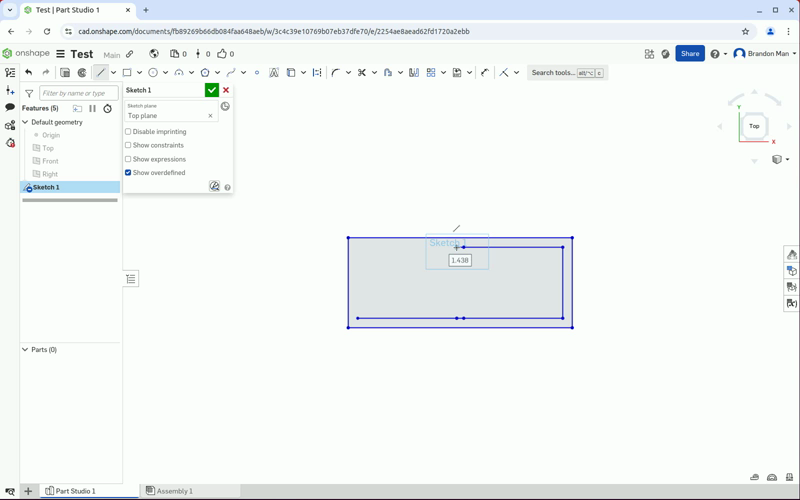
mouse_move(357, 247)
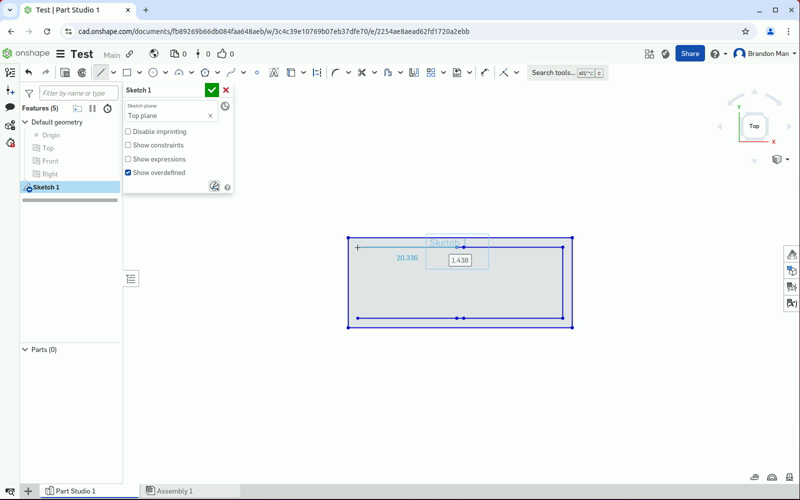
click(357, 247)
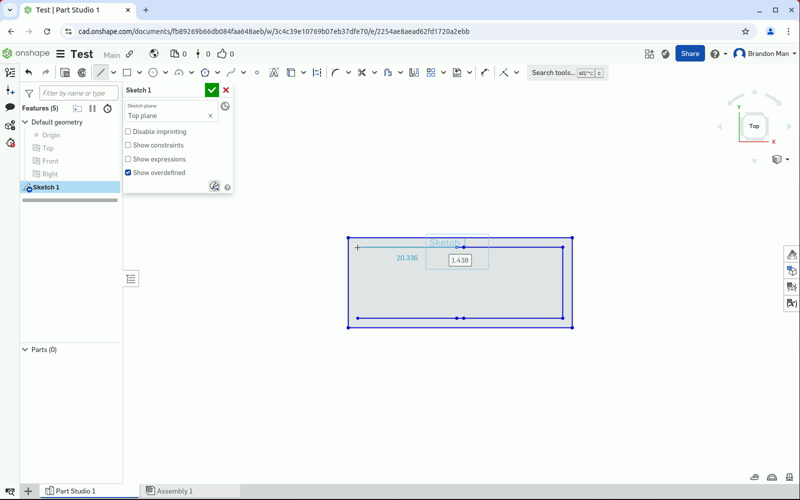
key_up(shift)
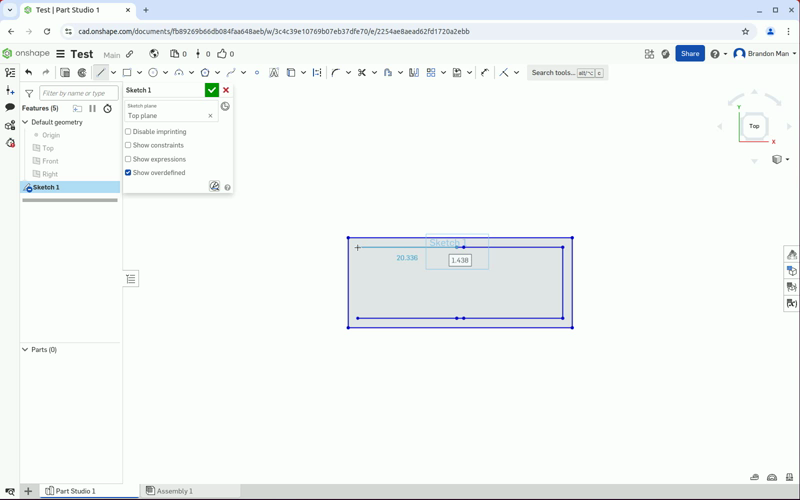
key_down(shift)
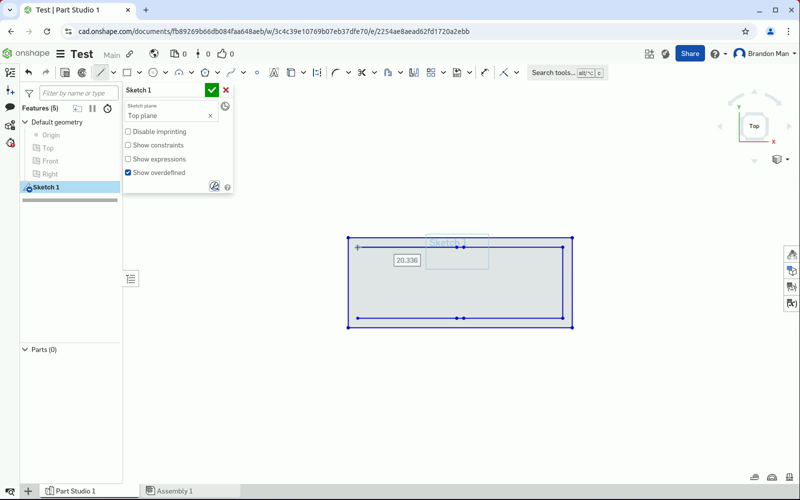
mouse_move(357, 318)
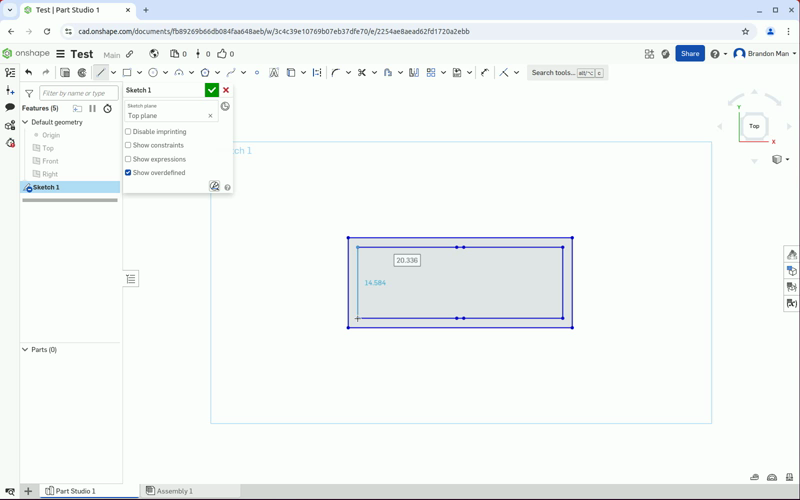
key_up(shift)
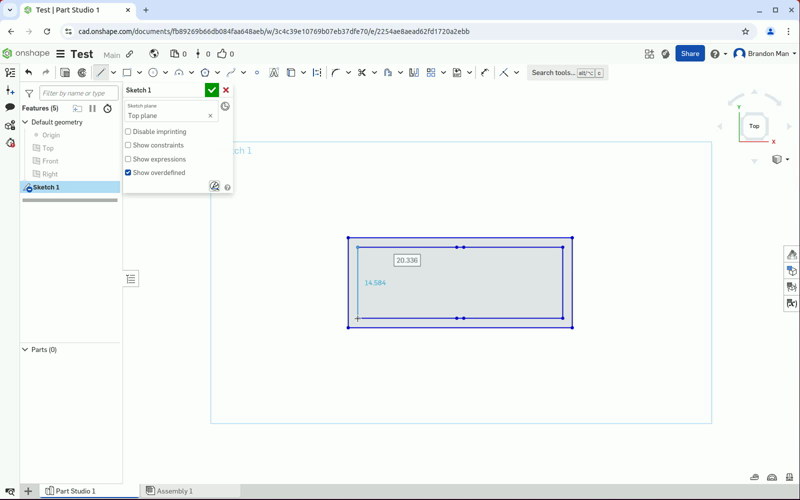
click(357, 318)
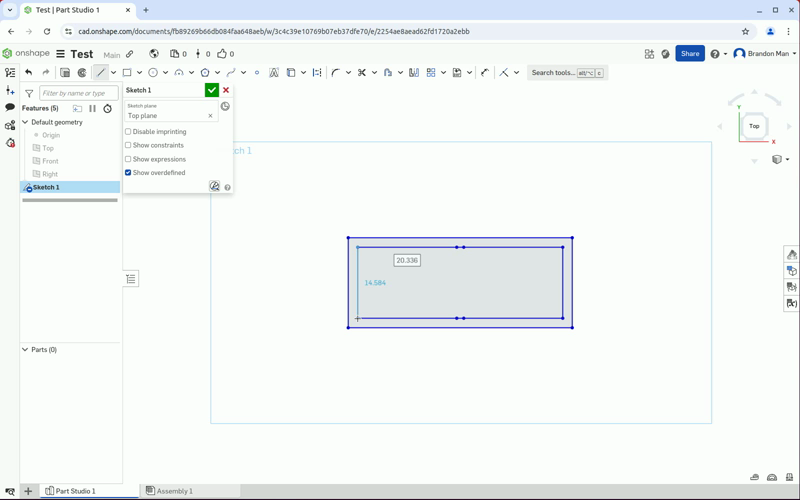
key(esc)
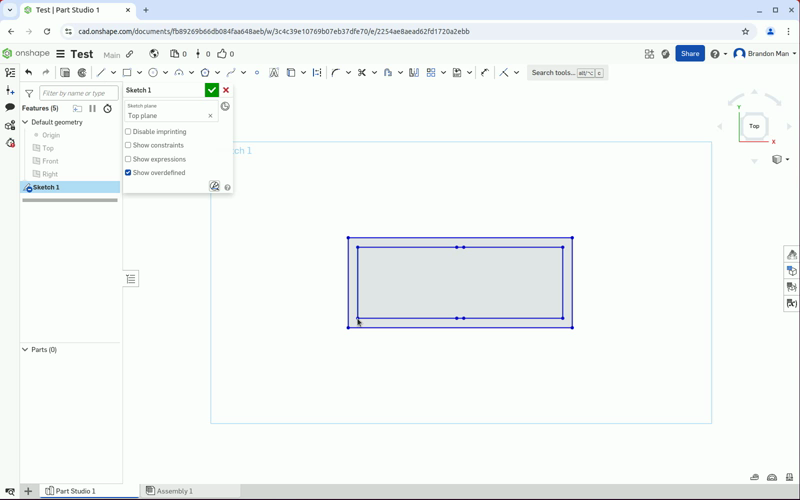
mouse_move(535, 243)
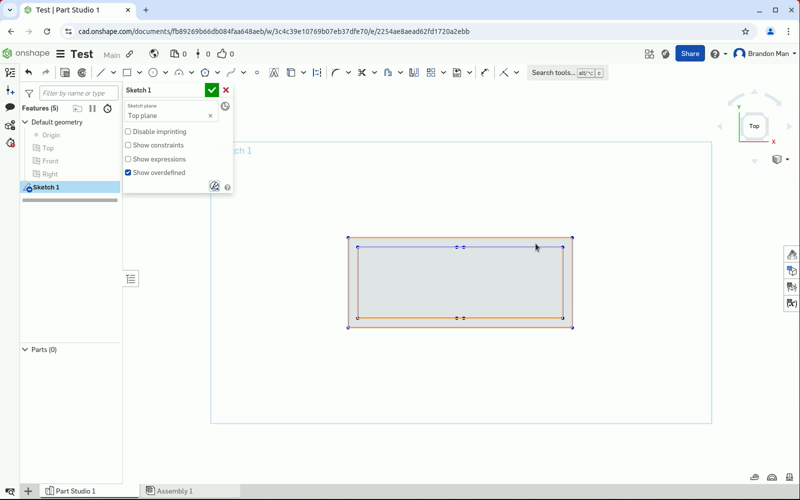
click(535, 243)
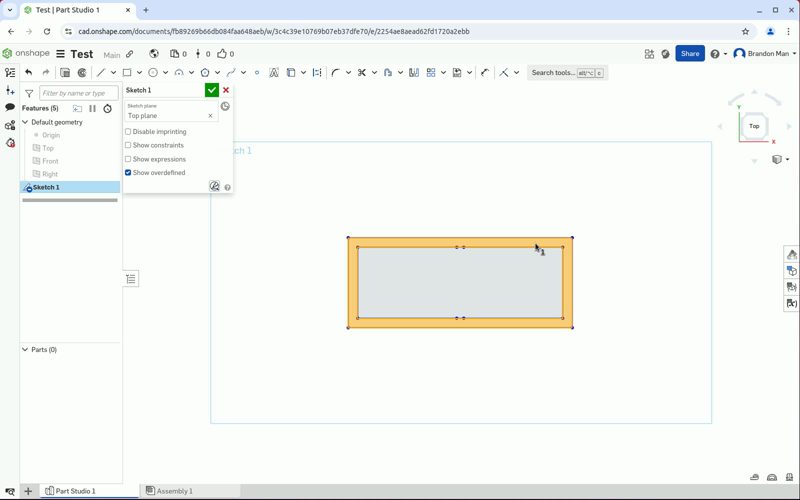
mouse_move(73, 352)
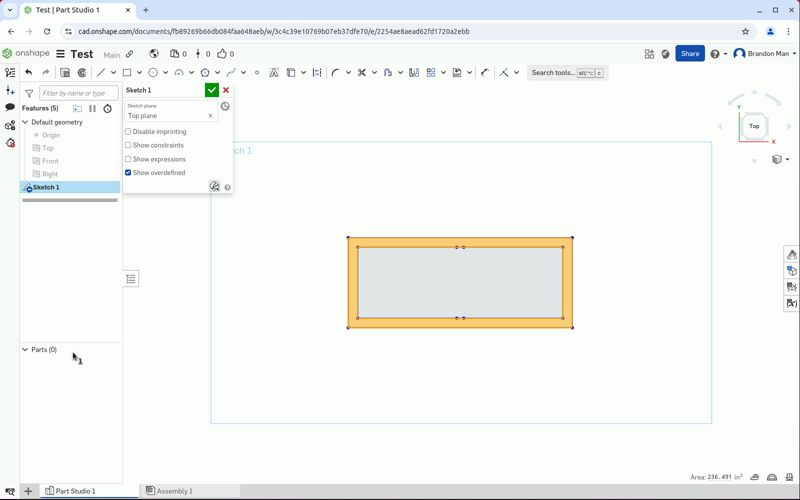
key(shift+y)
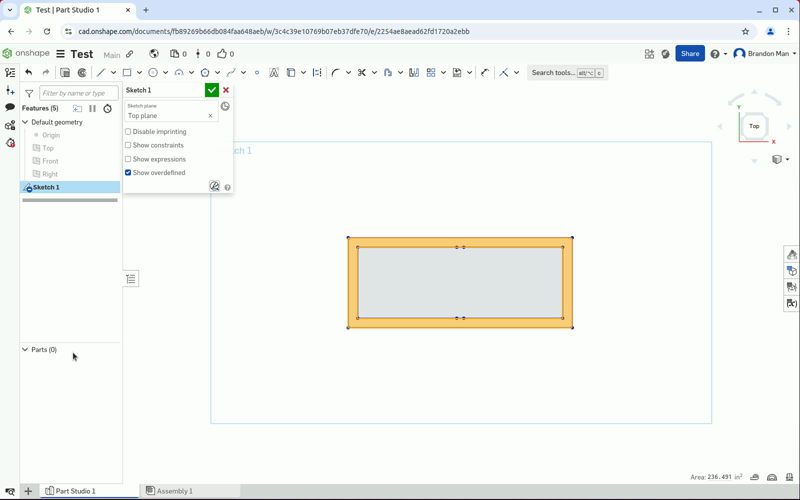
key(shift+e)
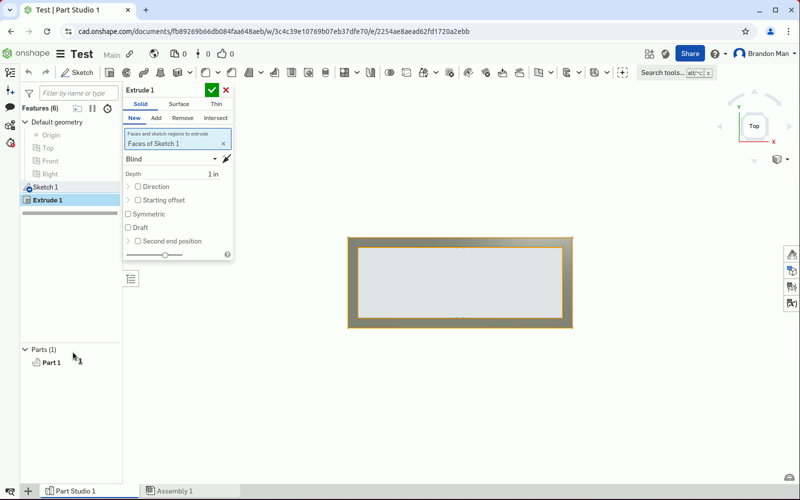
mouse_move(143, 106)
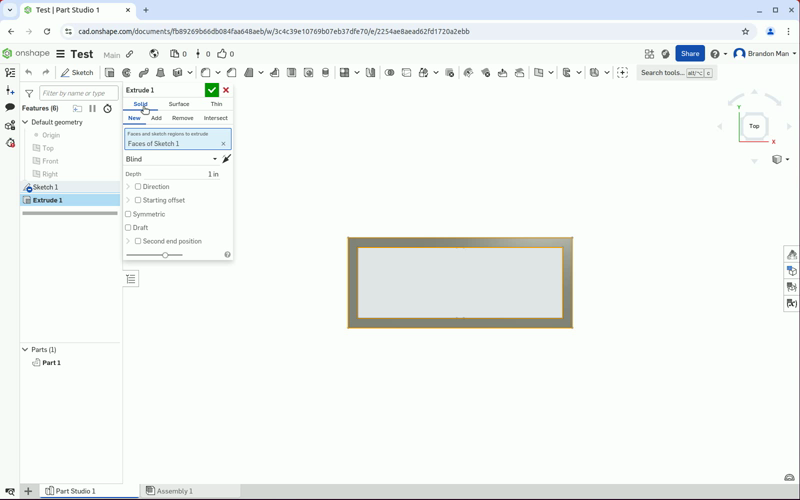
click(143, 106)
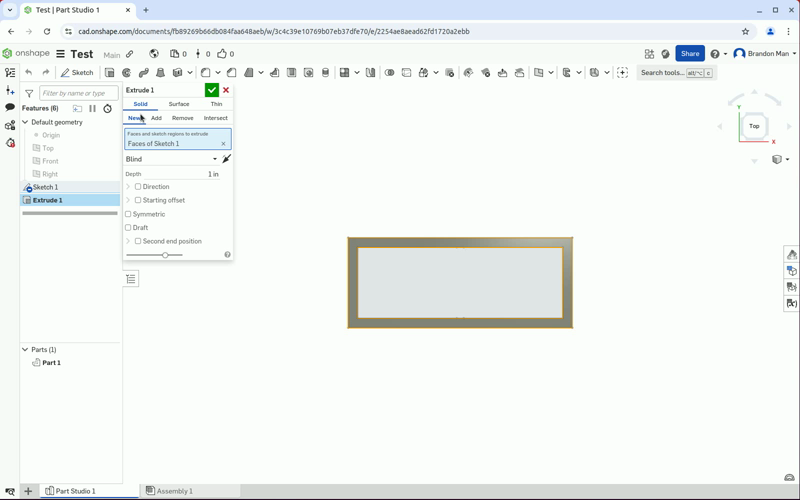
mouse_move(137, 120)
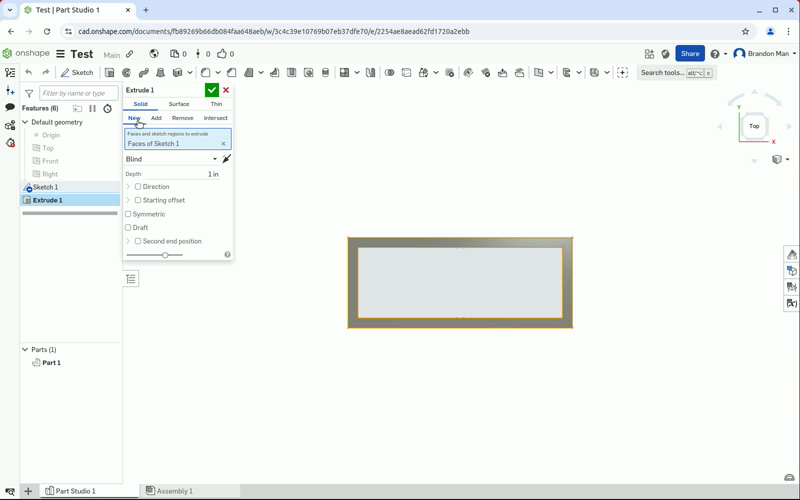
click(137, 120)
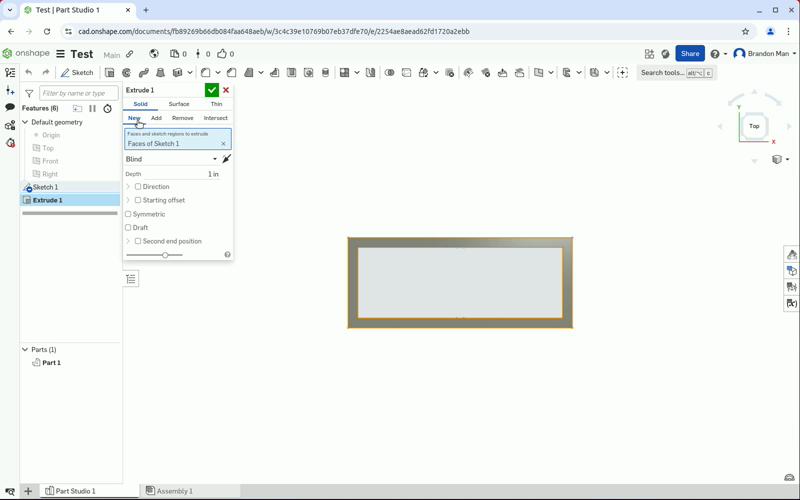
key(tab, 4)
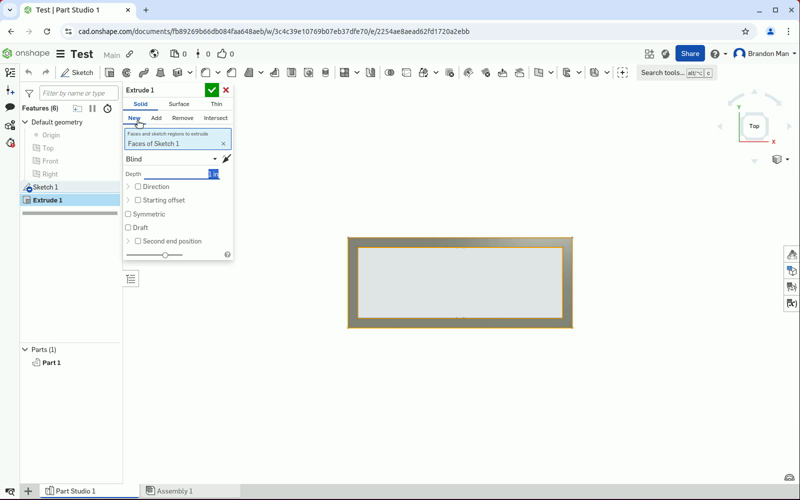
text(1.685)
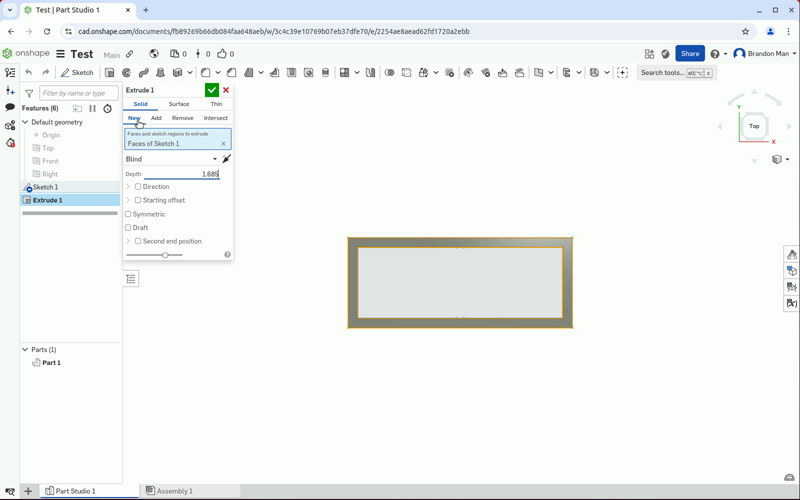
key(enter)
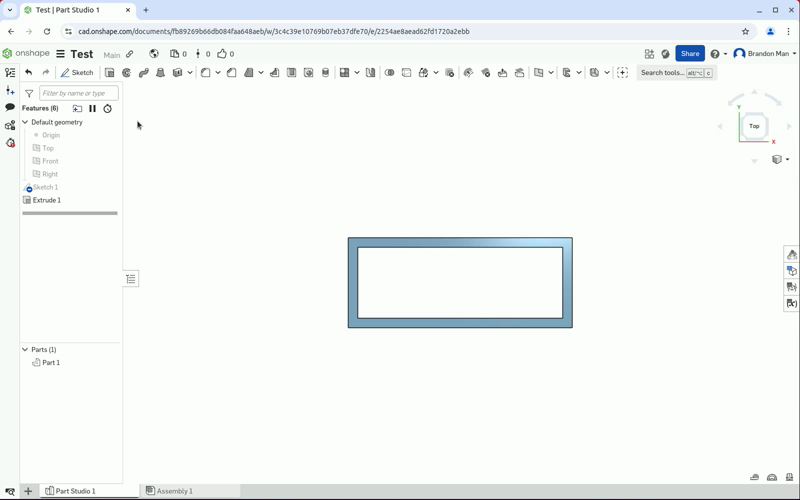
key(shift+h)
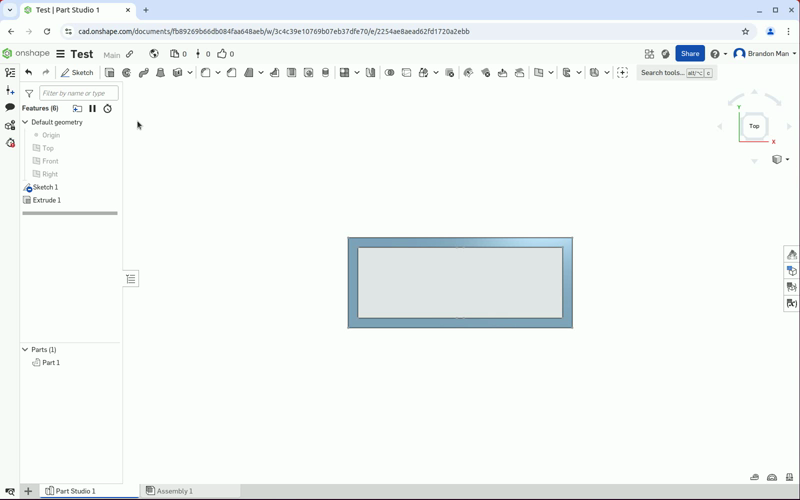
key(shift+h)
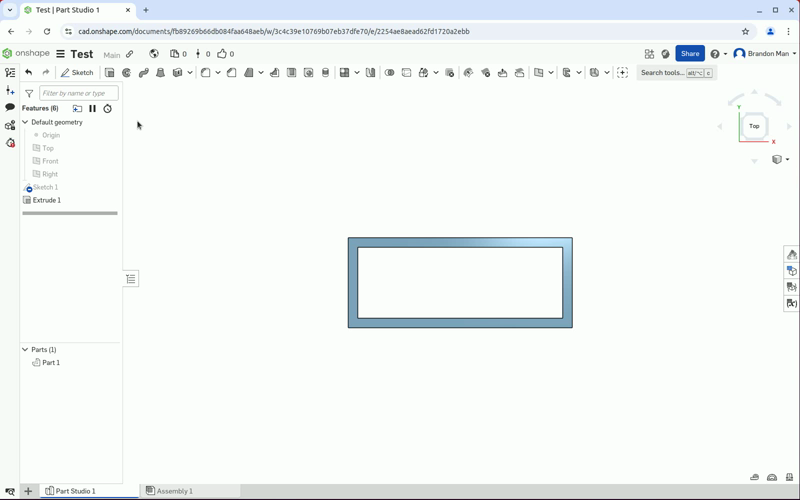
mouse_move(73, 189)
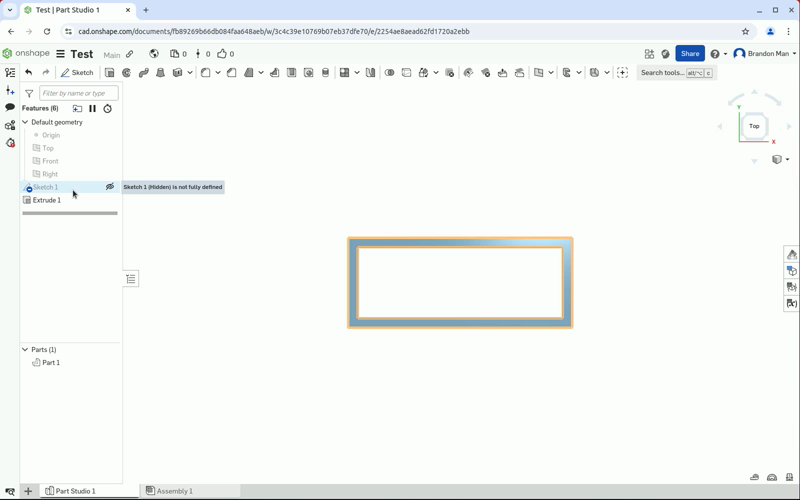
click(73, 189)
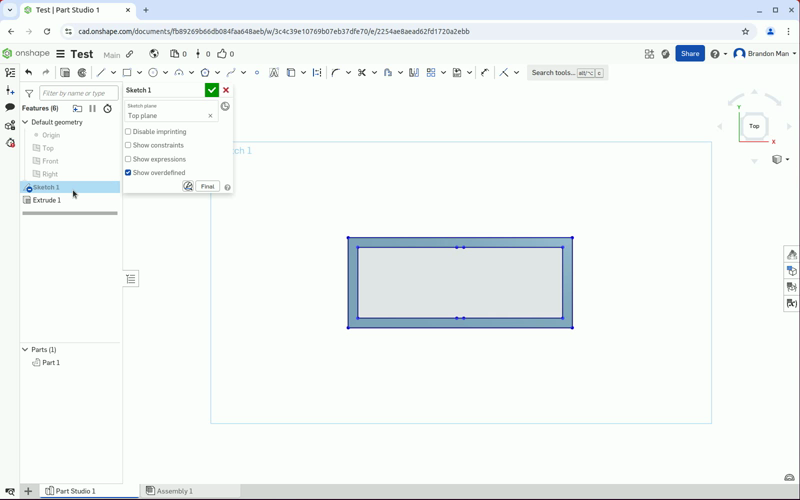
mouse_move(229, 92)
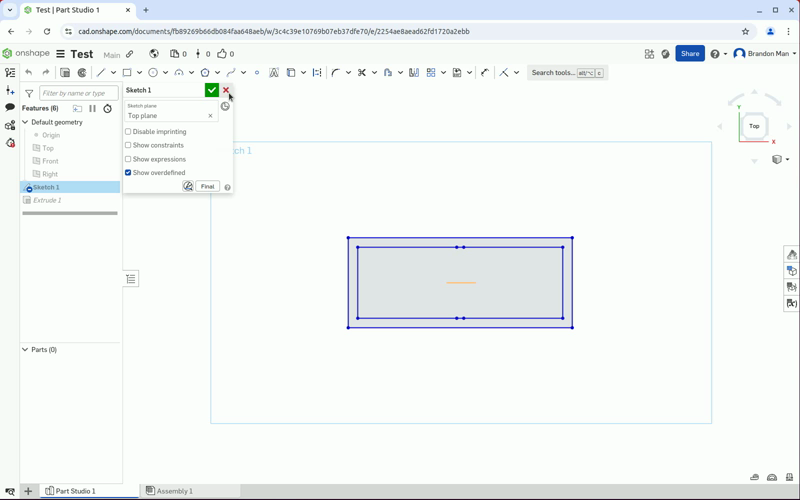
click(229, 92)
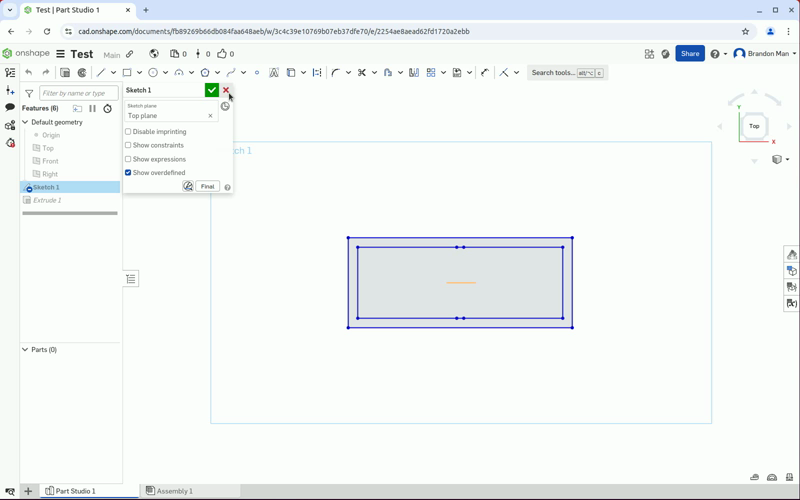
key(shift+s)
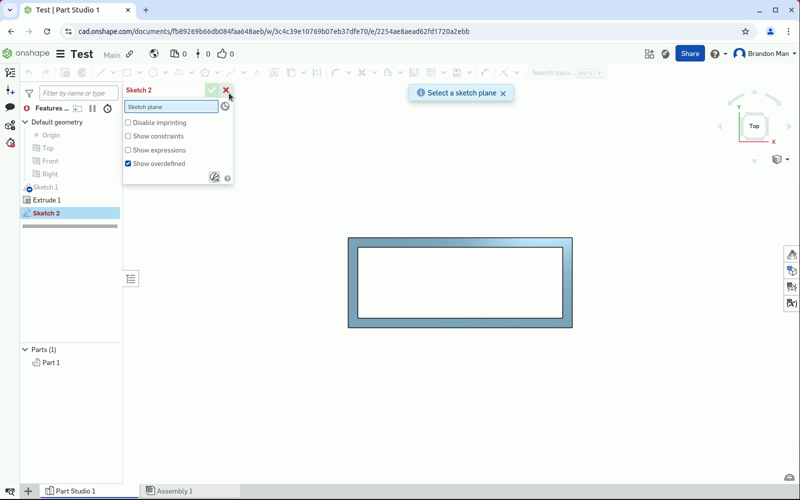
mouse_move(73, 150)
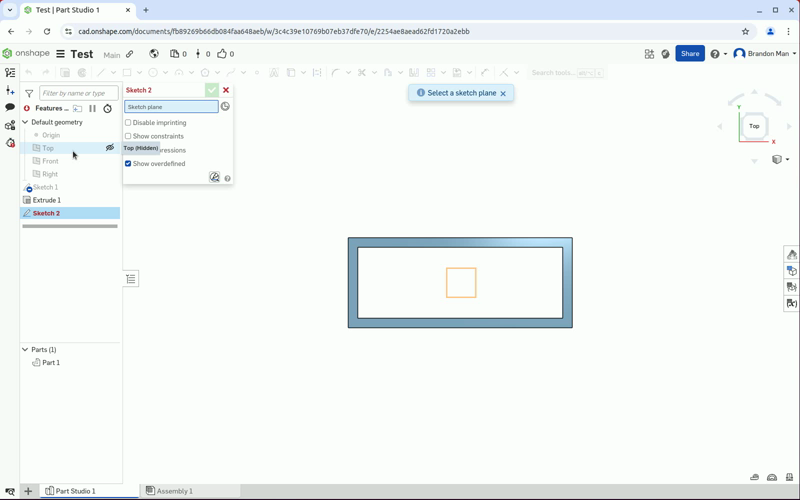
click(73, 150)
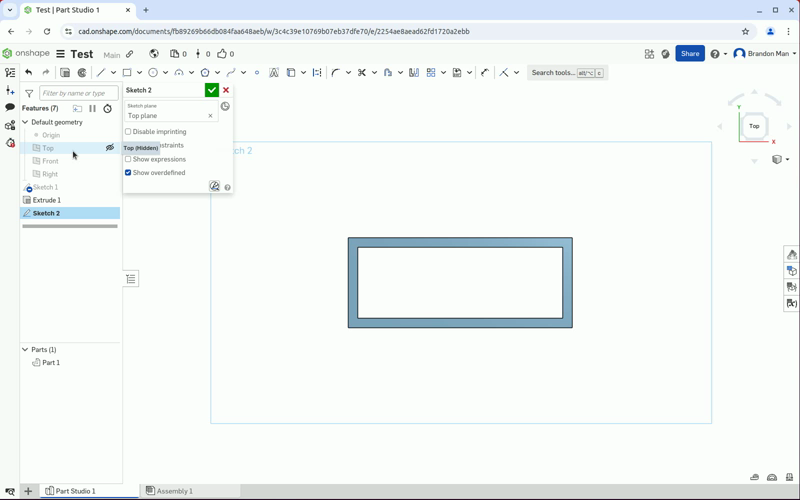
mouse_move(73, 352)
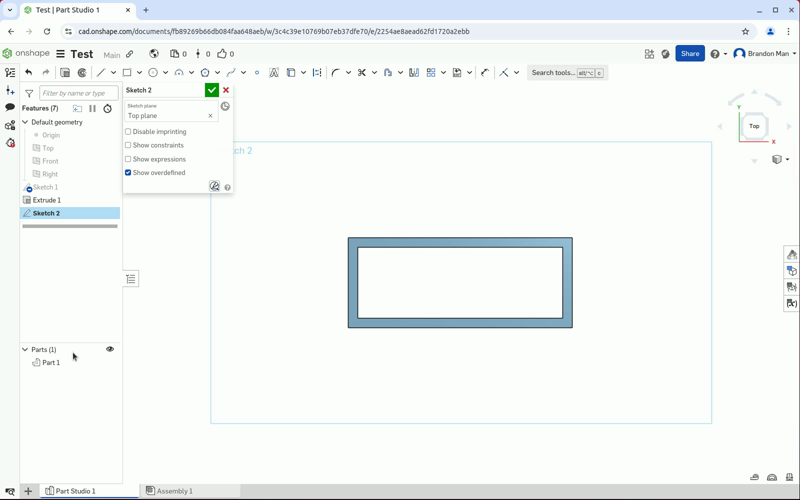
key(y)
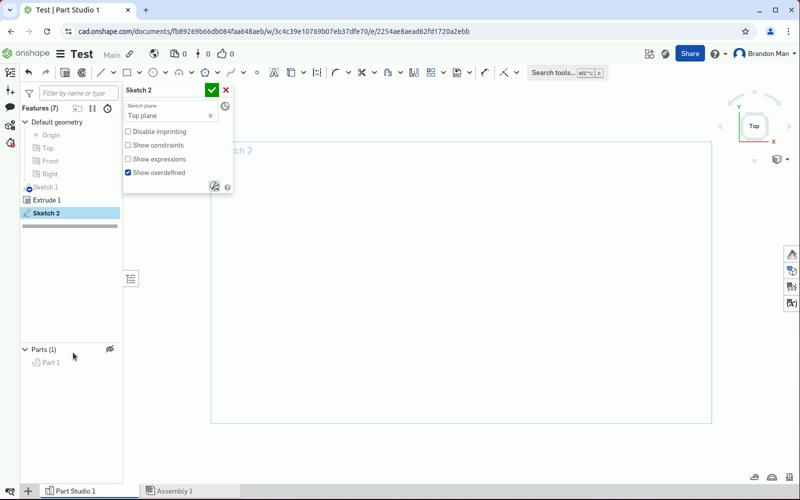
key(l)
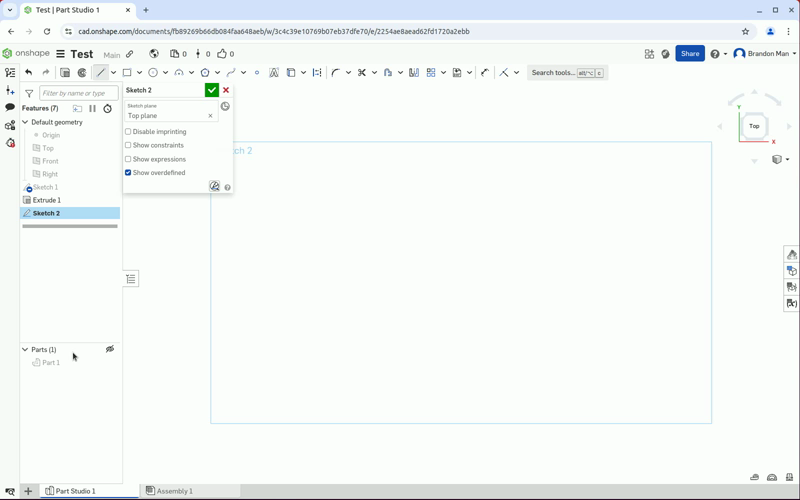
key_down(shift)
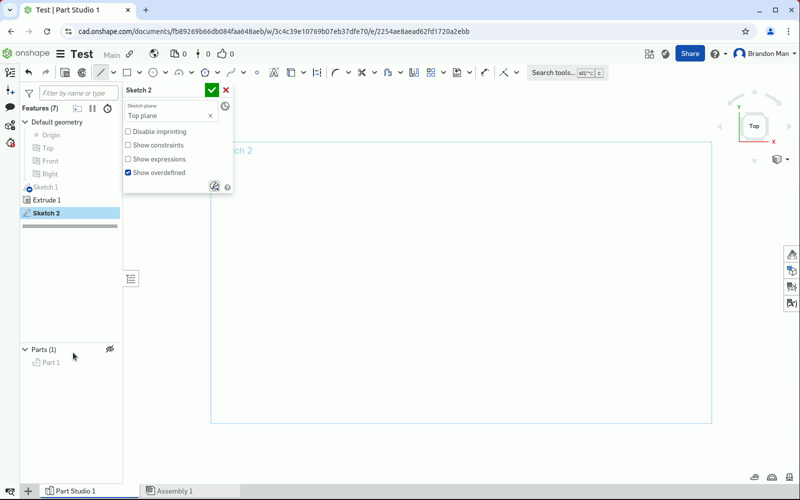
mouse_move(456, 319)
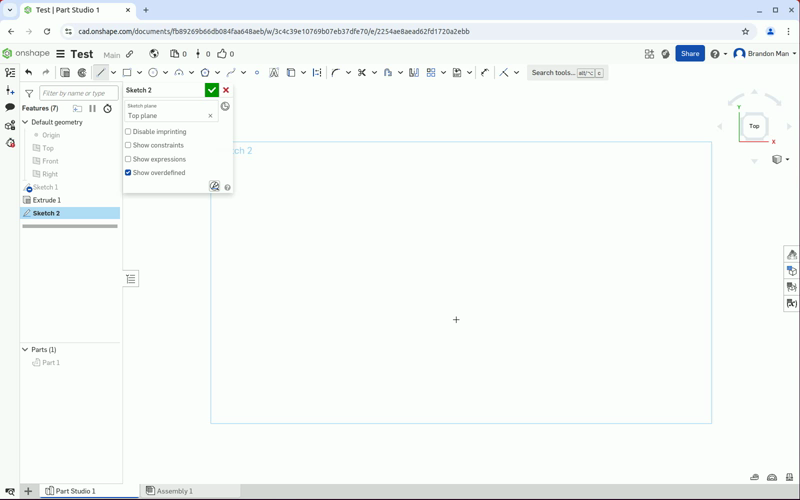
click(456, 319)
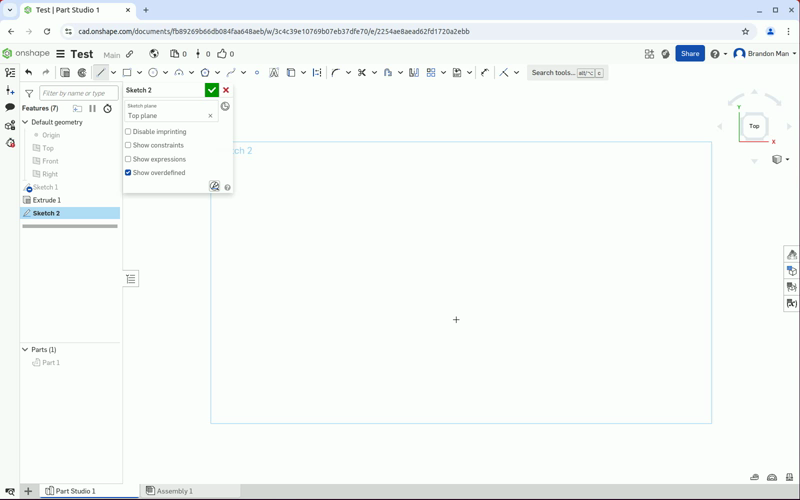
key_up(shift)
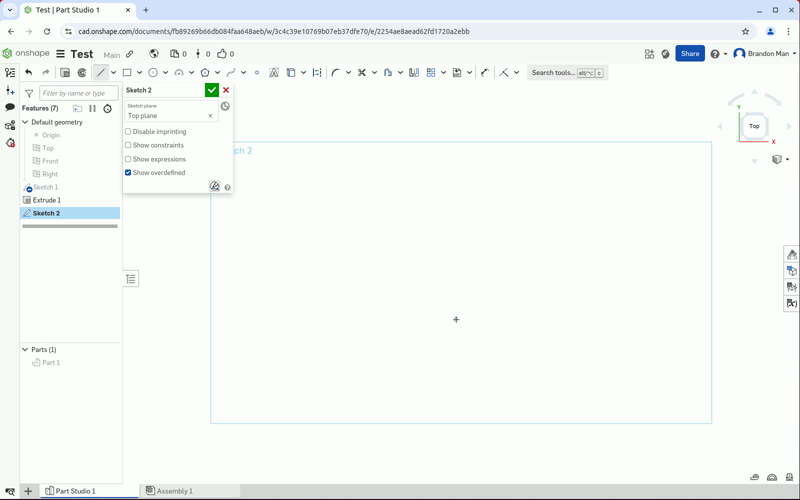
key_down(shift)
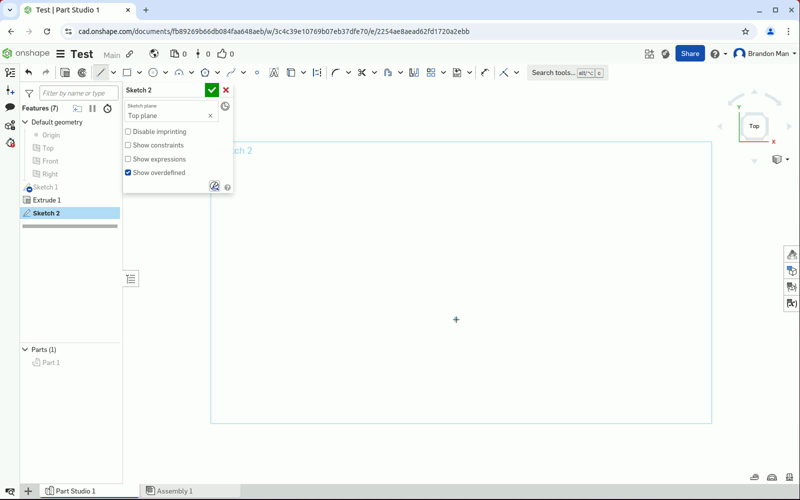
mouse_move(486, 319)
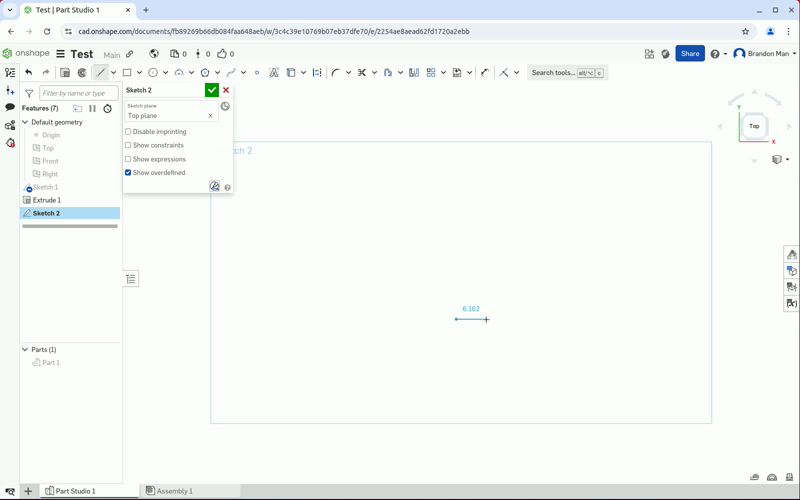
mouse_move(464, 319)
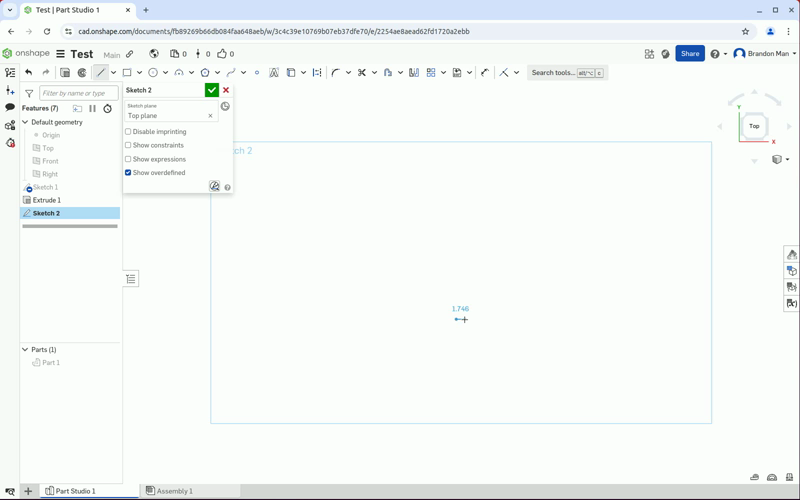
click(464, 319)
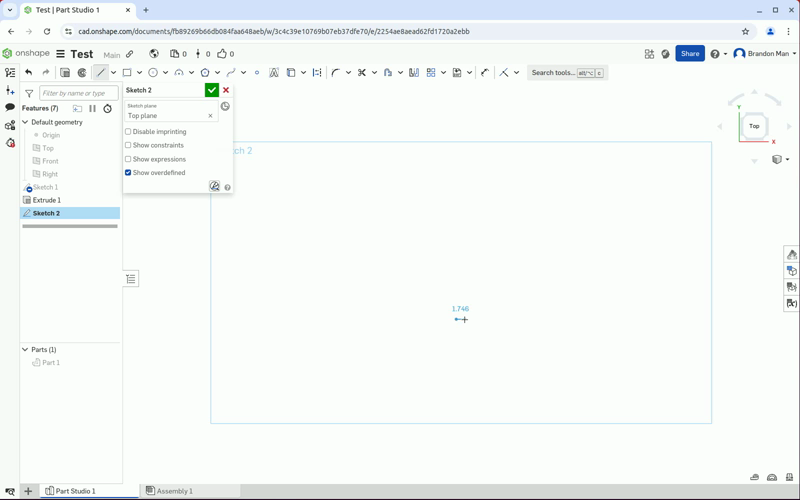
key_up(shift)
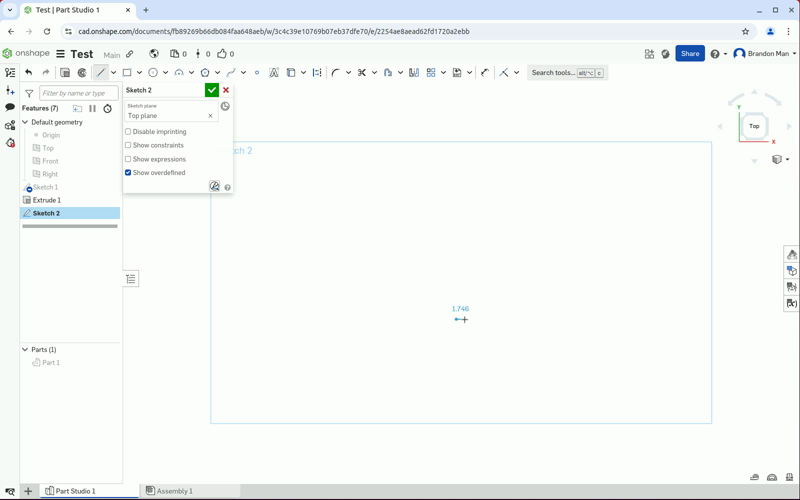
key_down(shift)
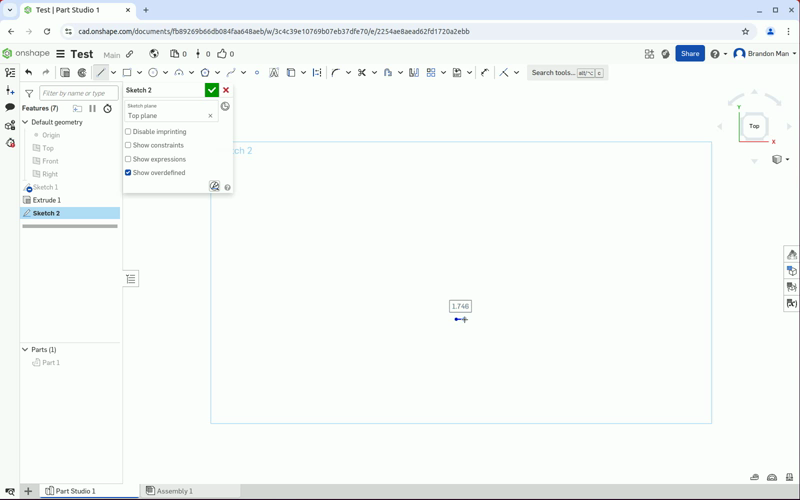
mouse_move(464, 246)
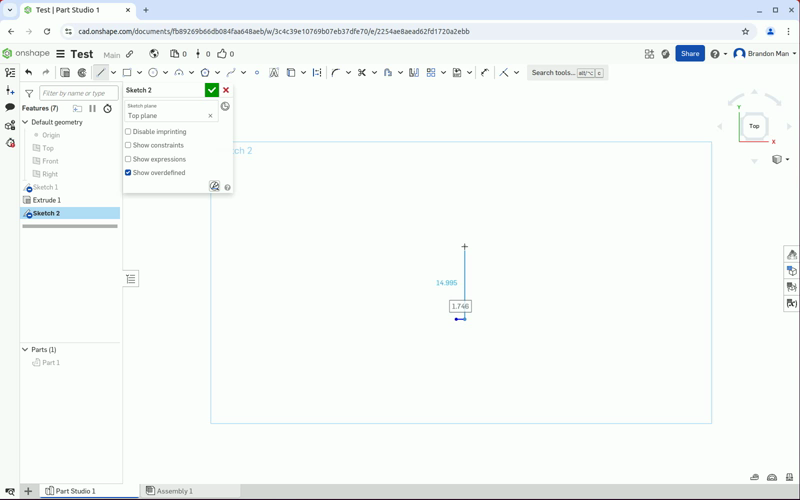
click(464, 246)
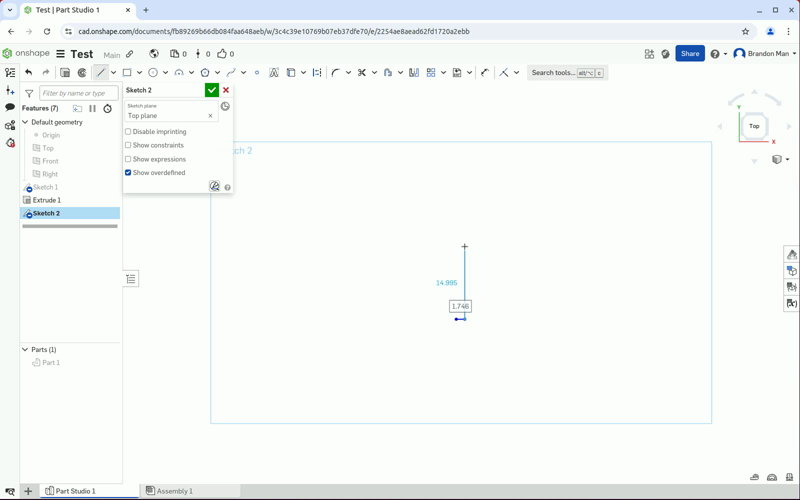
key_up(shift)
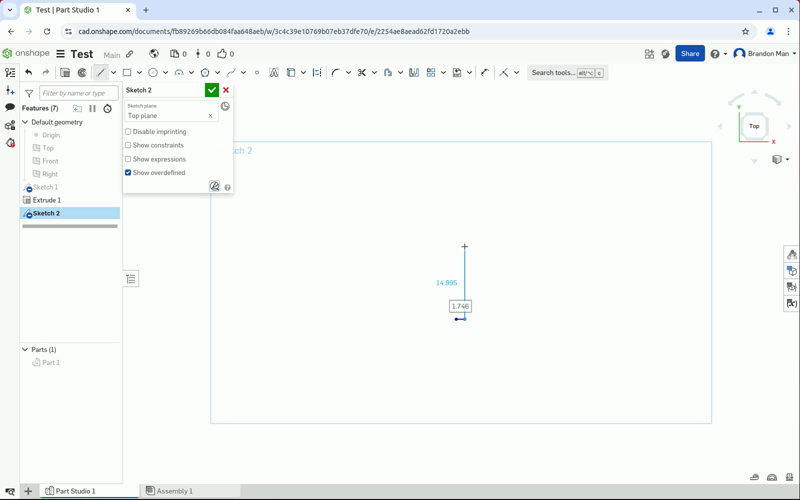
key_down(shift)
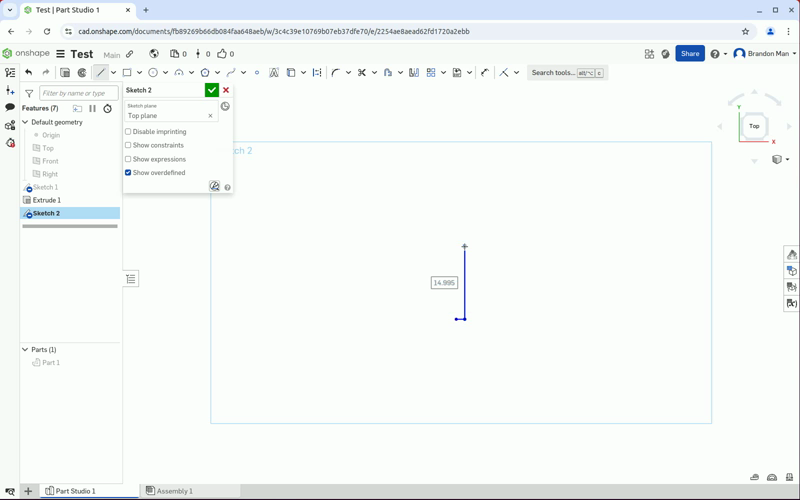
mouse_move(494, 246)
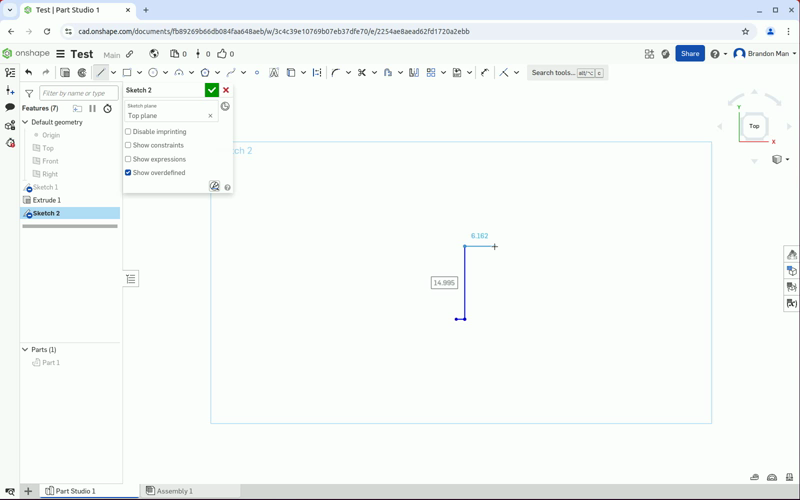
mouse_move(456, 246)
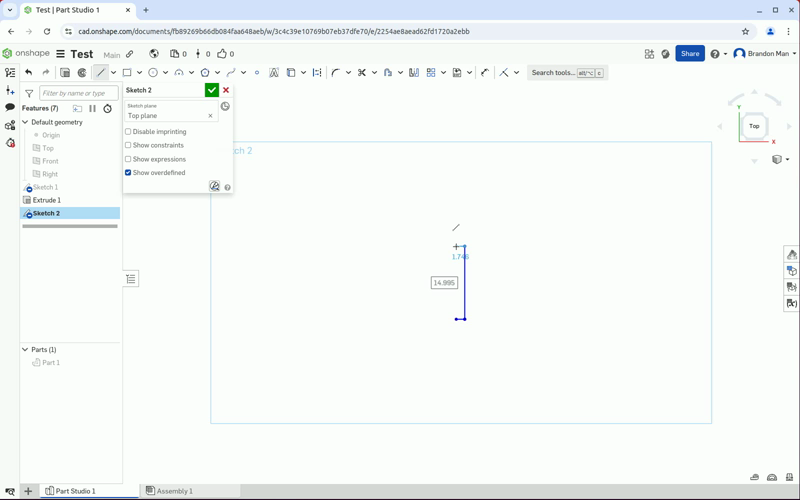
click(456, 246)
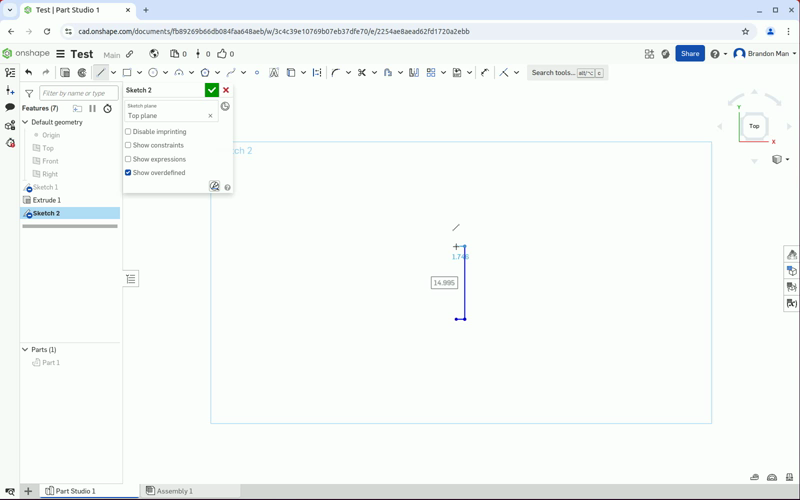
key_up(shift)
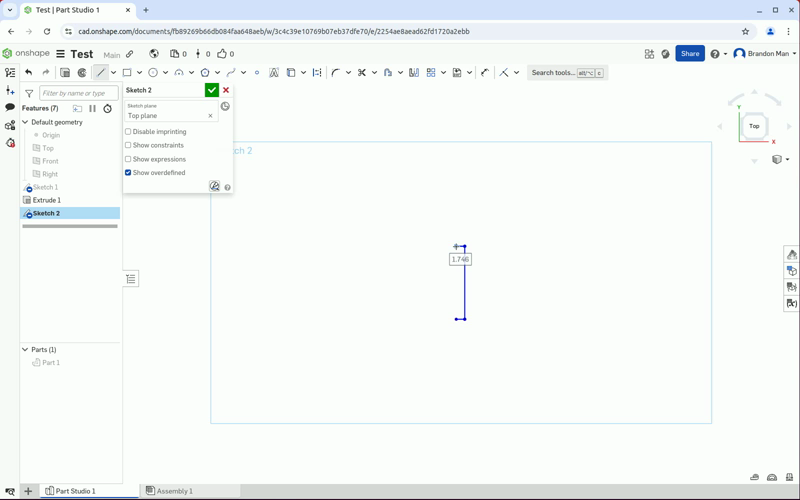
key_down(shift)
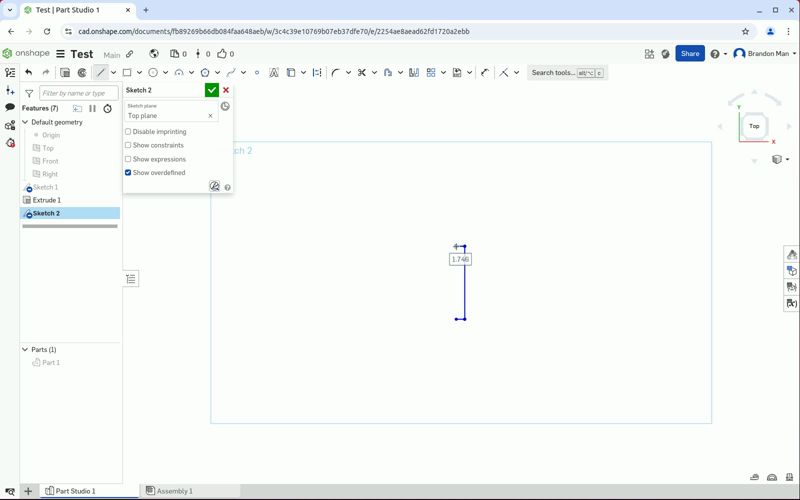
mouse_move(456, 319)
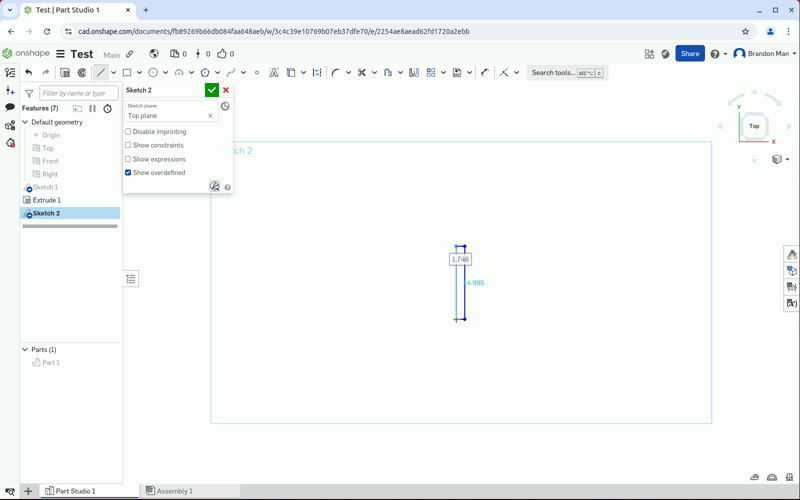
key_up(shift)
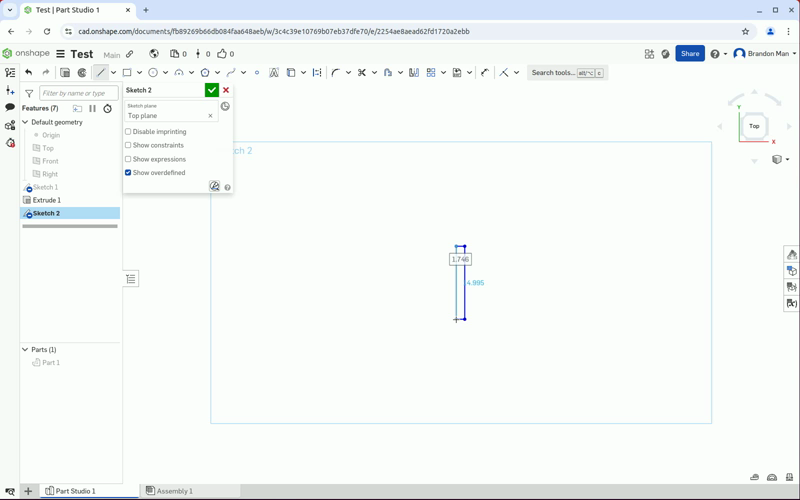
click(456, 319)
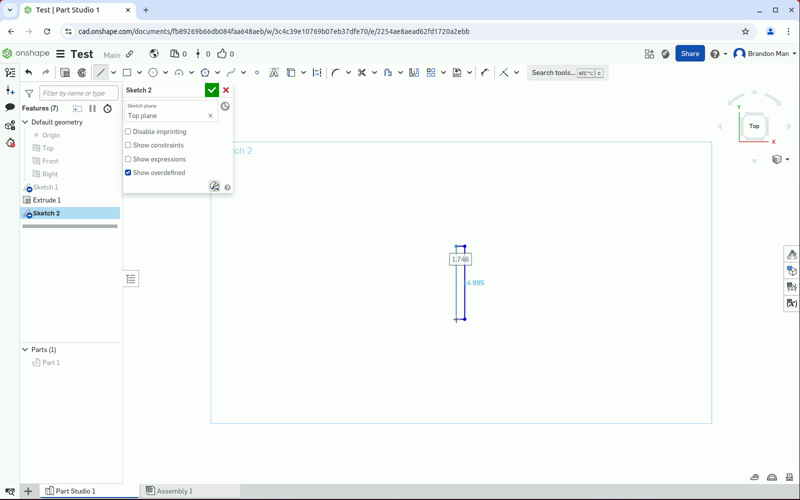
key(esc)
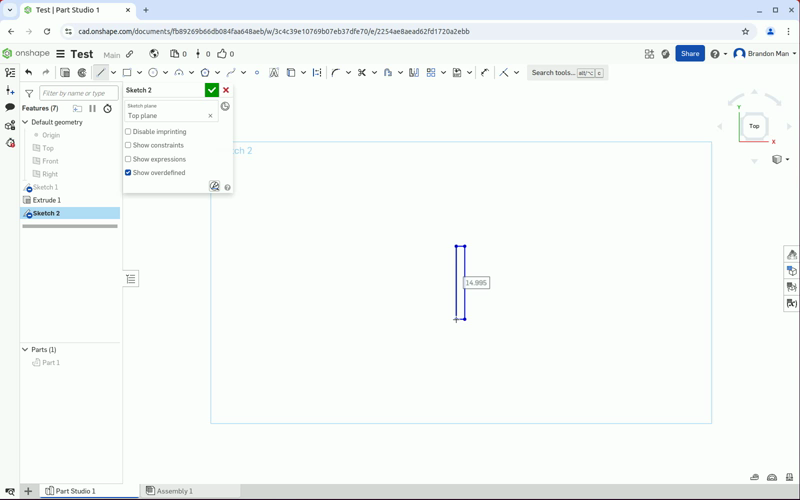
mouse_move(460, 274)
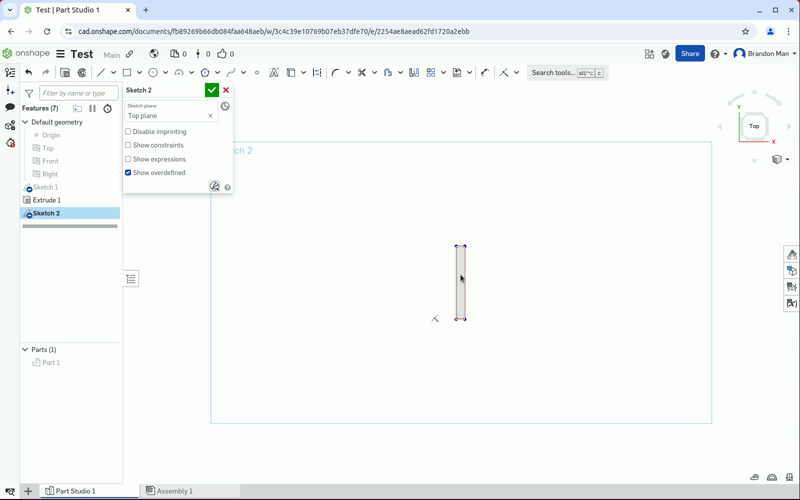
scroll(6)
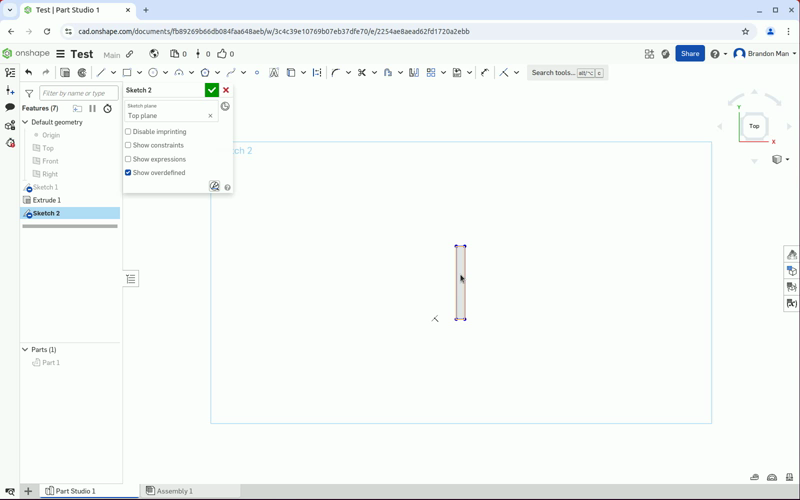
scroll(6)
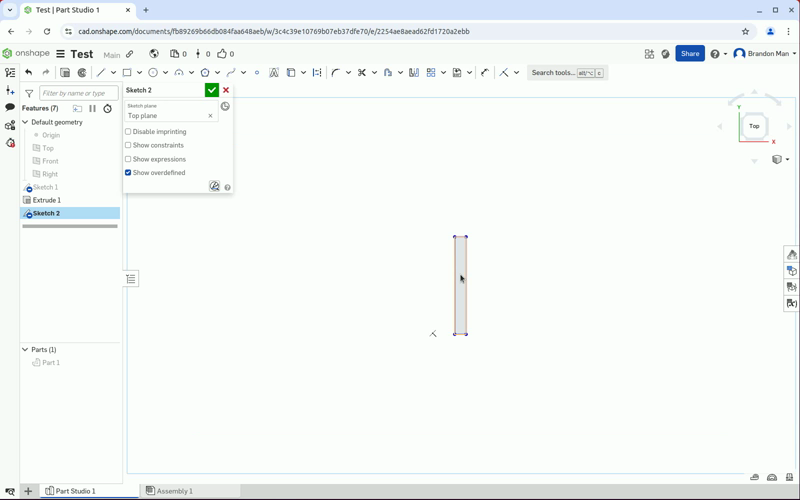
scroll(6)
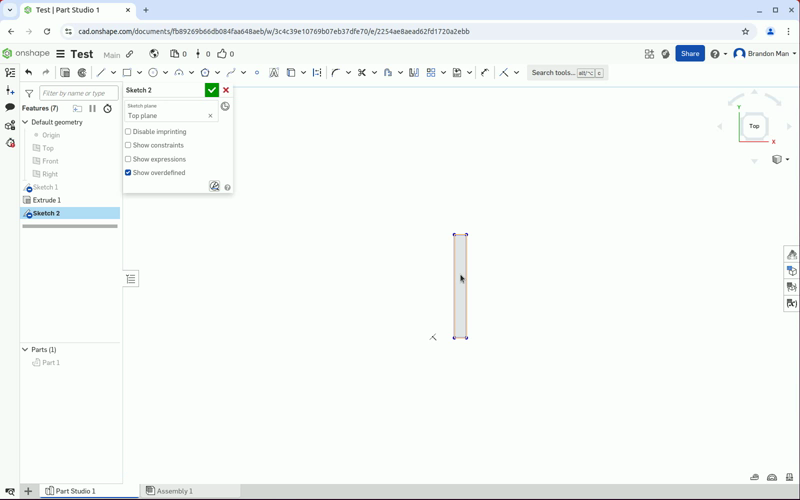
scroll(6)
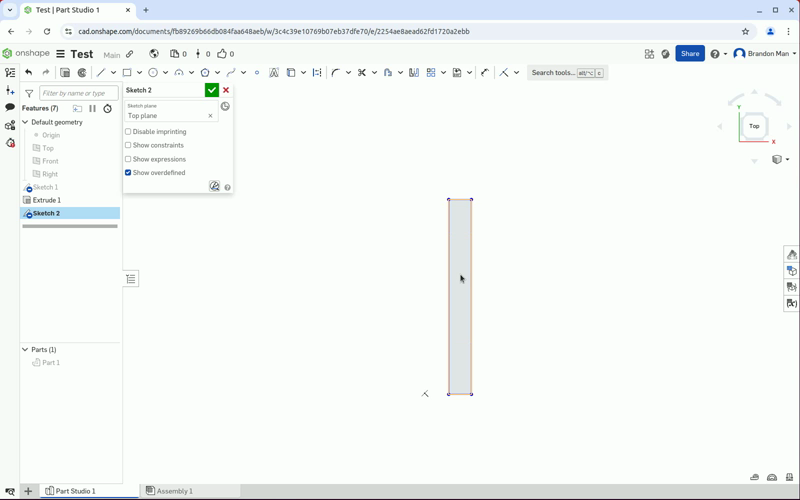
scroll(6)
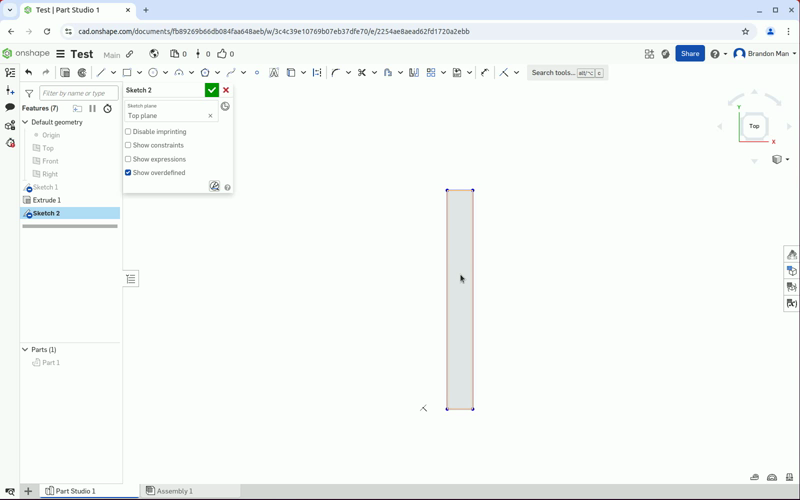
scroll(6)
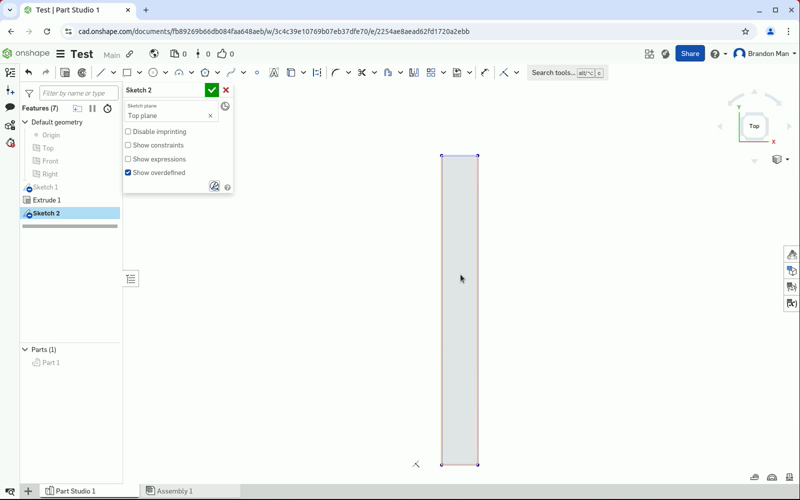
scroll(6)
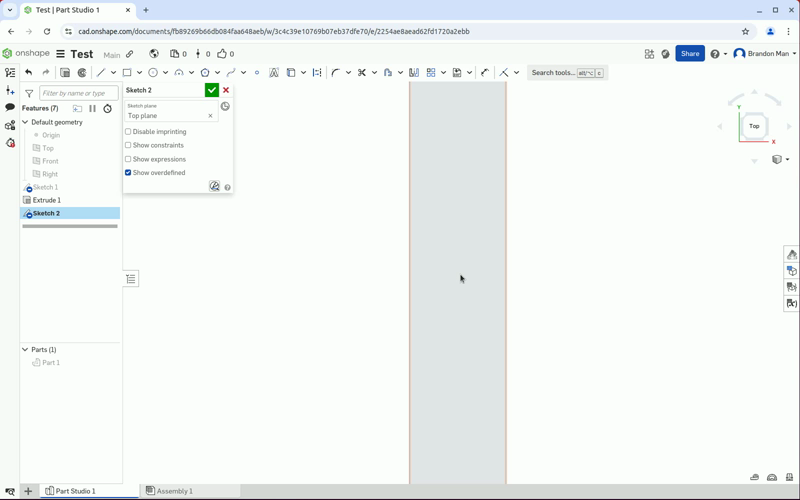
click(460, 274)
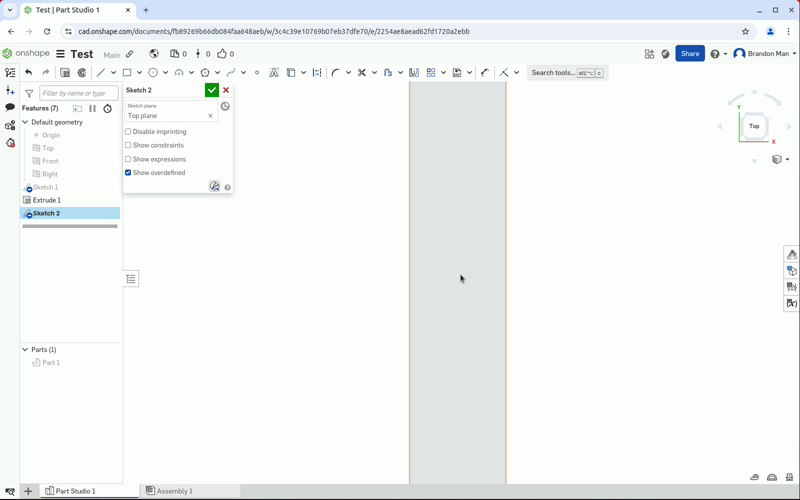
scroll(-6)
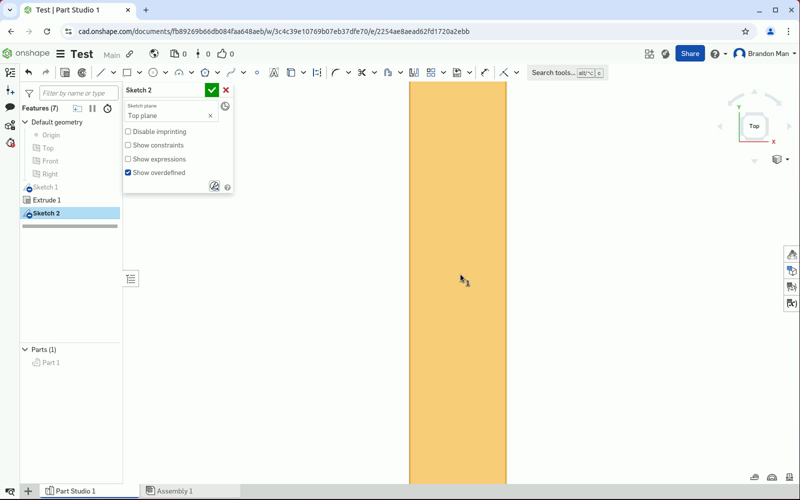
scroll(-6)
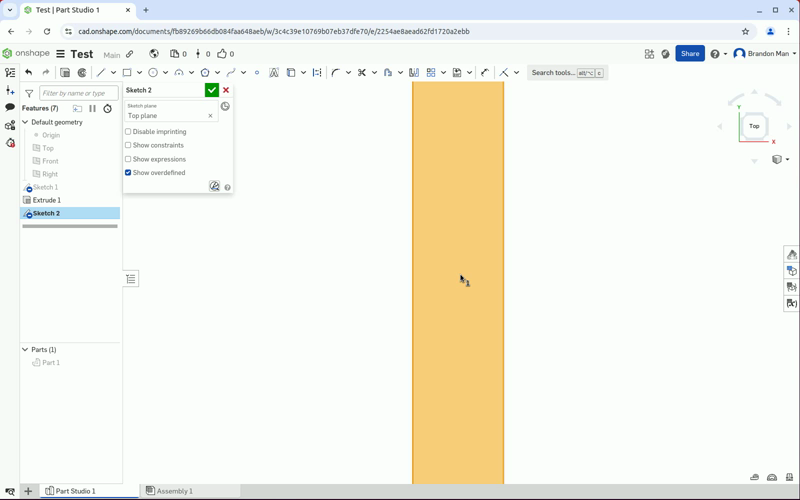
scroll(-6)
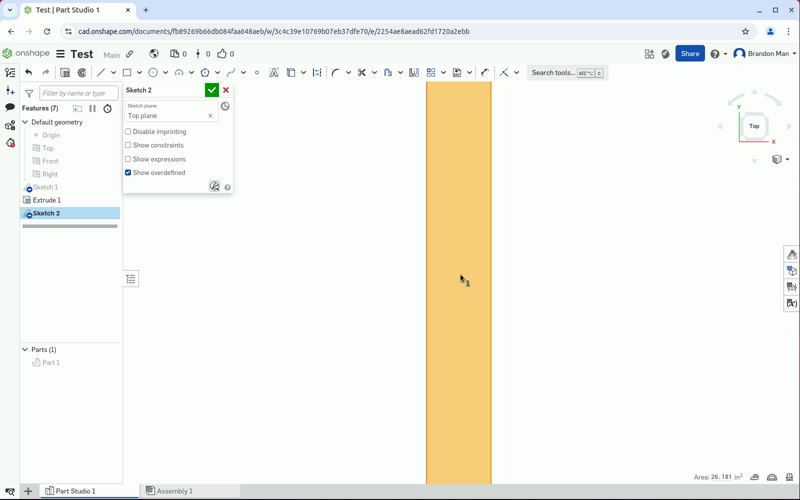
scroll(-6)
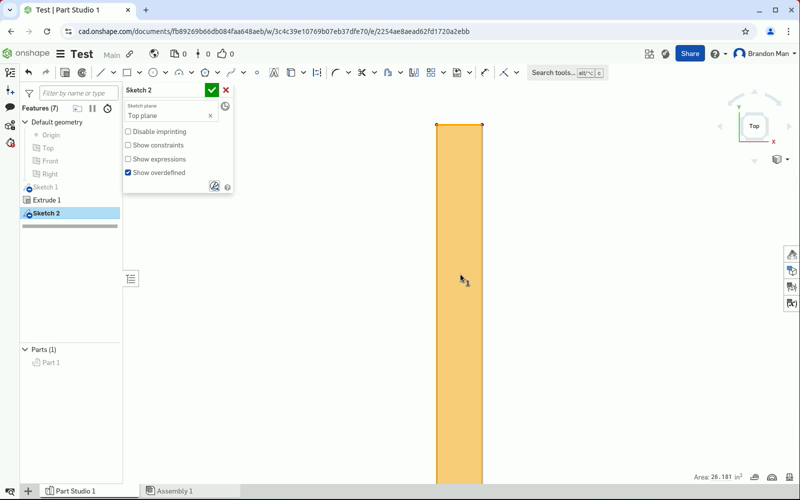
scroll(-6)
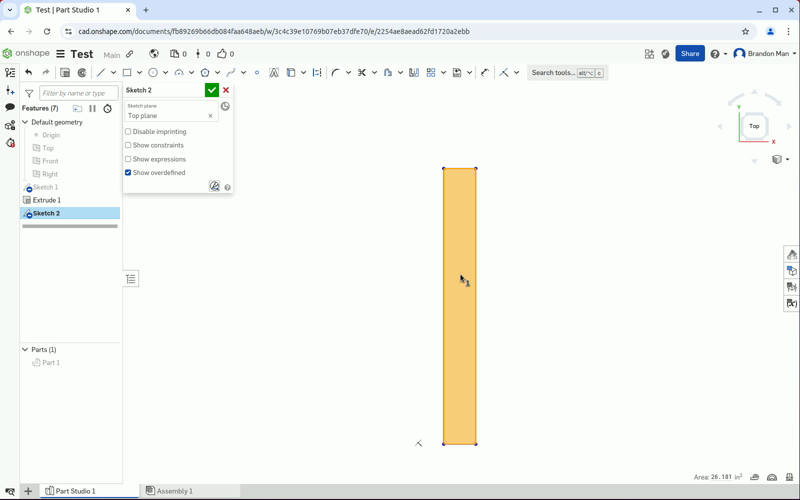
scroll(-6)
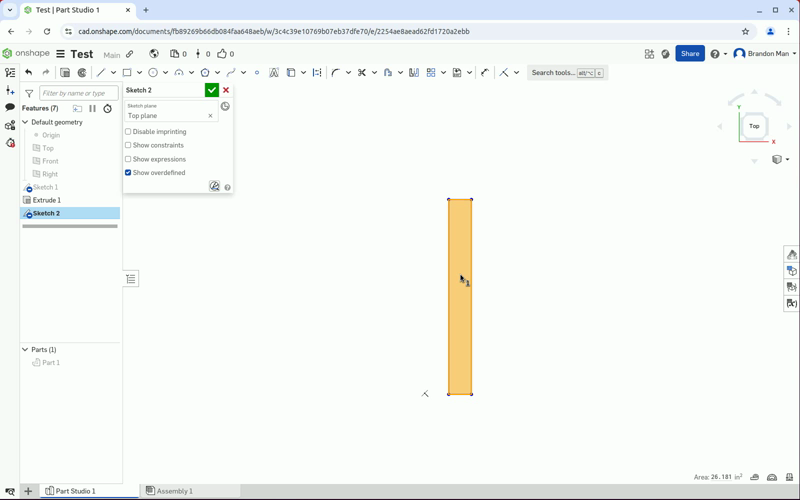
scroll(-6)
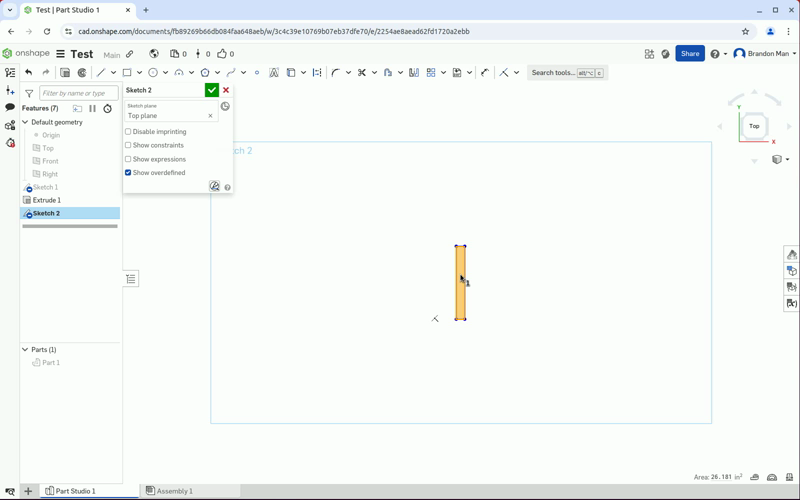
mouse_move(73, 352)
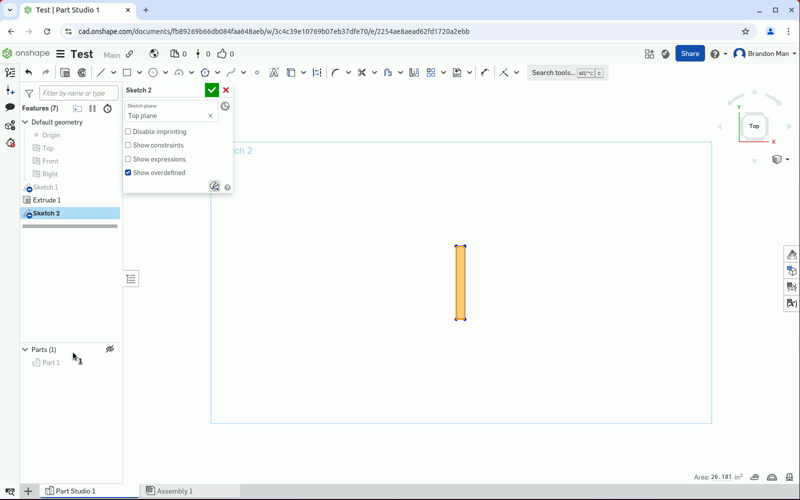
key(shift+y)
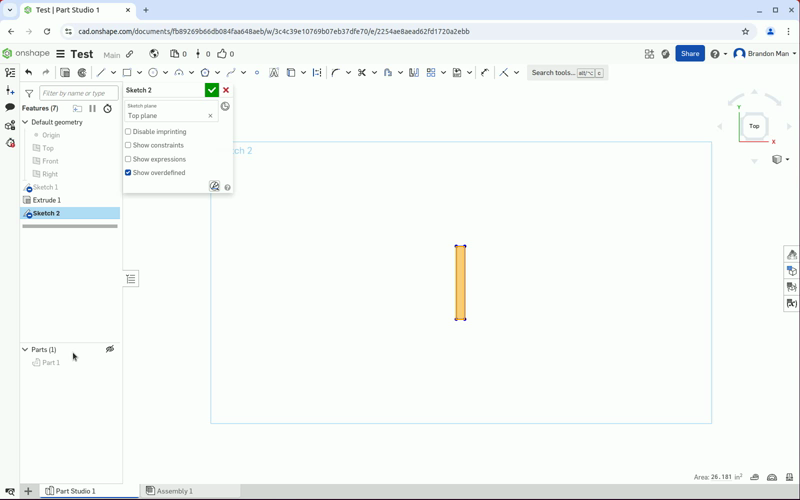
key(shift+e)
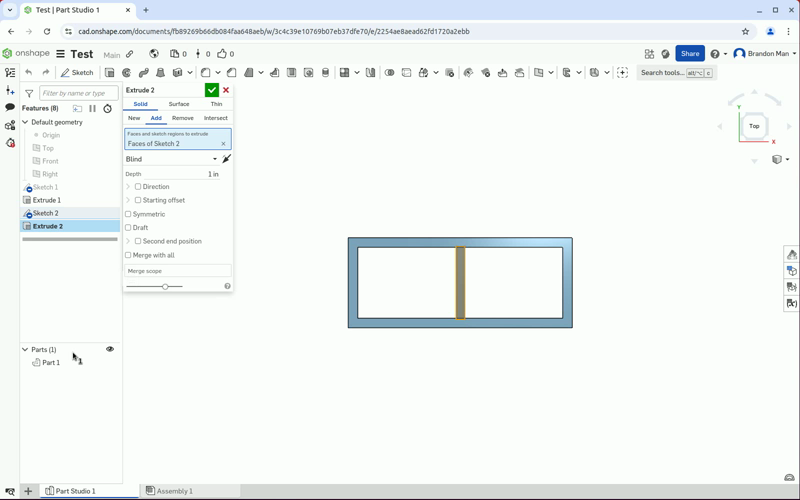
mouse_move(143, 106)
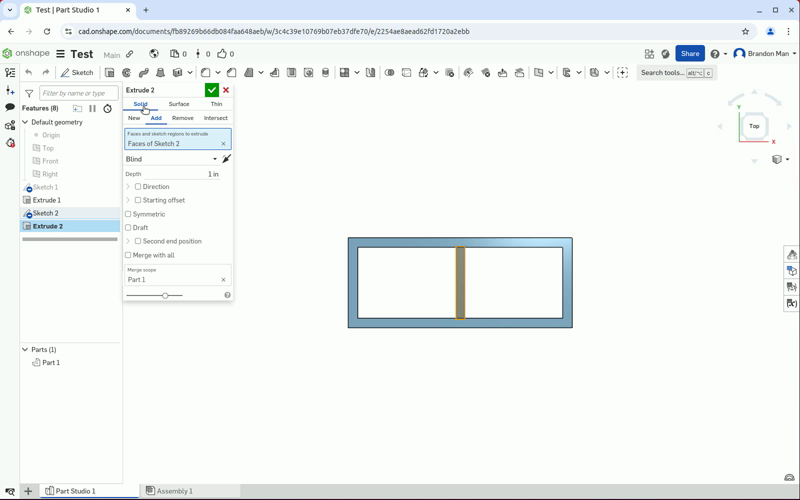
click(143, 106)
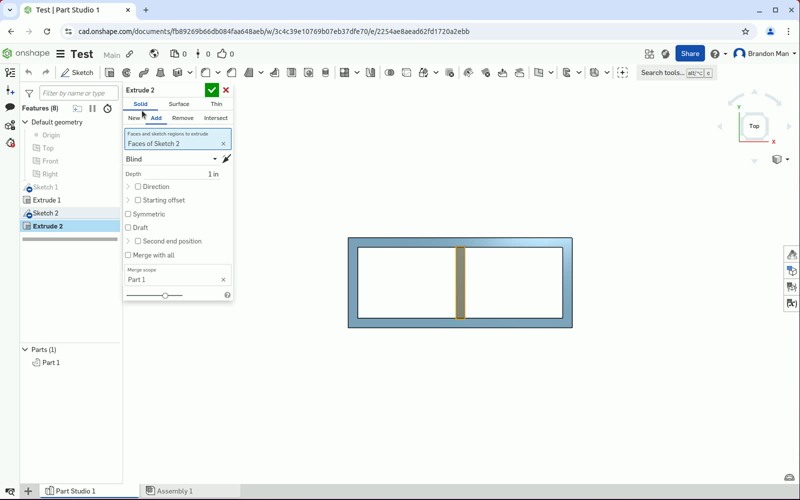
mouse_move(137, 120)
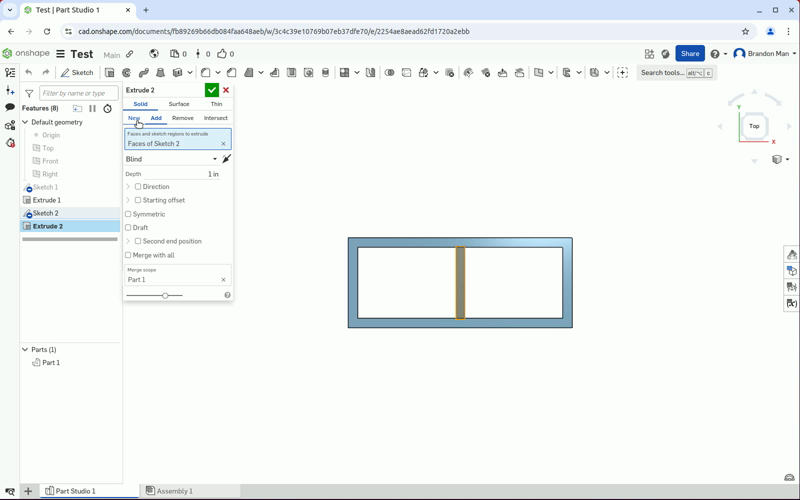
click(137, 120)
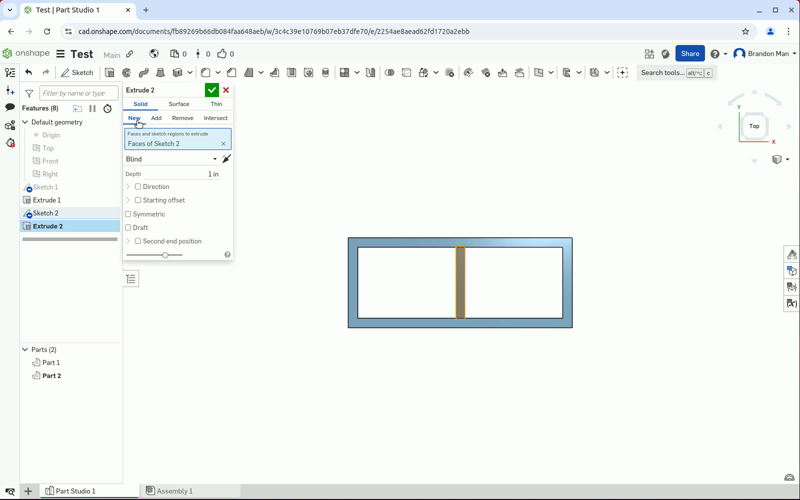
key(tab, 4)
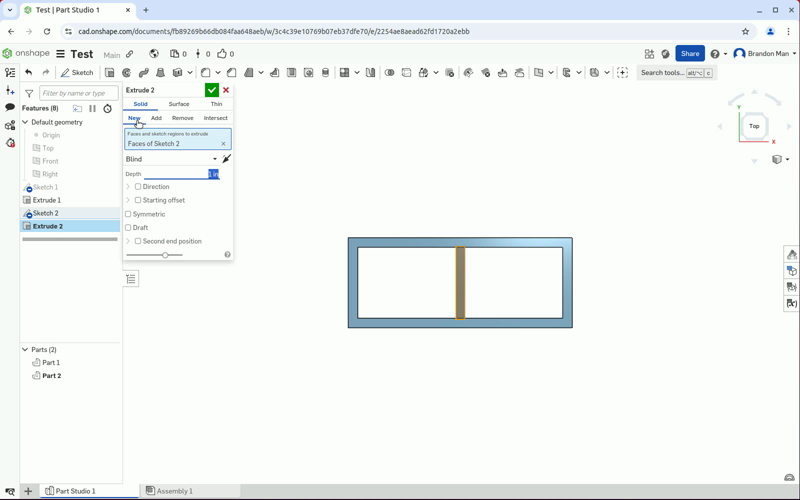
text(1.685)
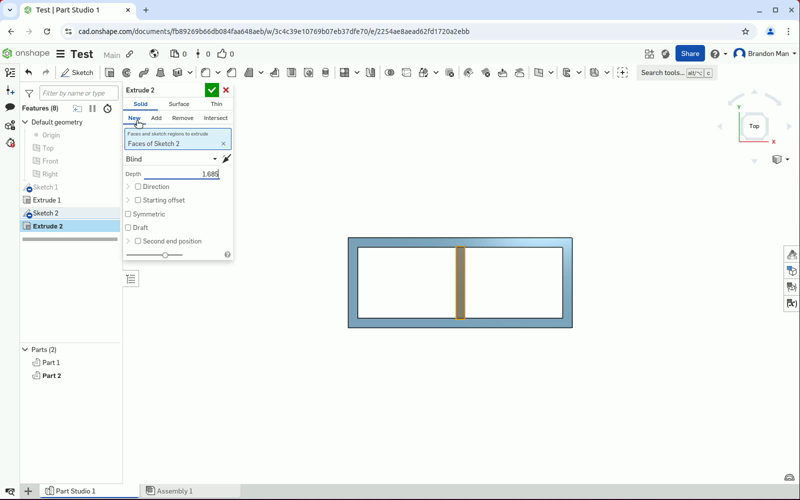
key(enter)
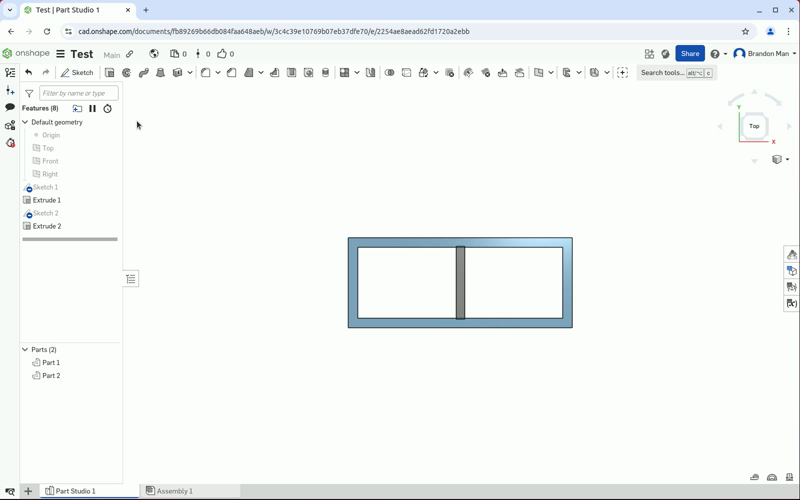
key(shift+h)
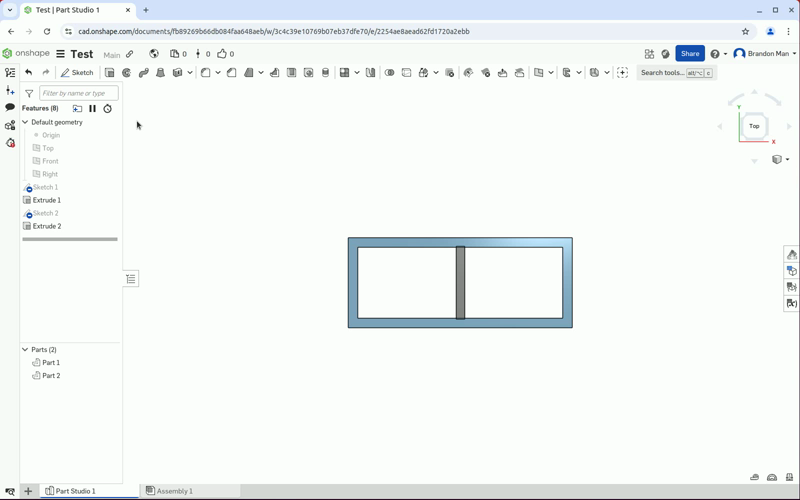
key(shift+h)
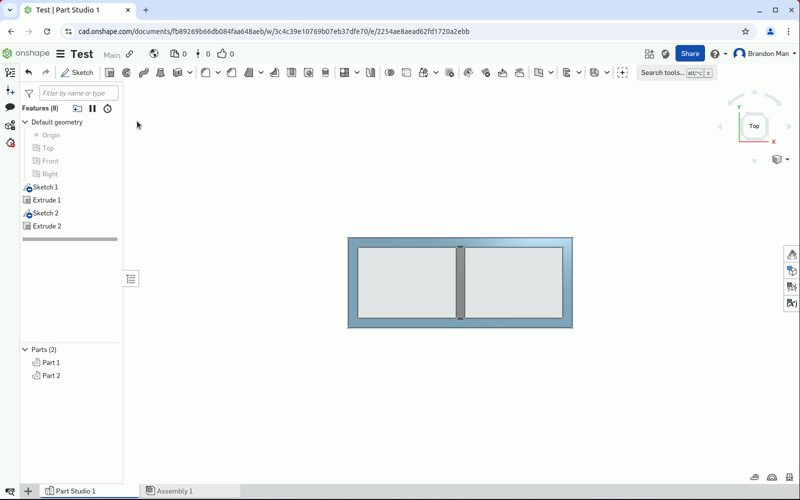
key(shift+7)
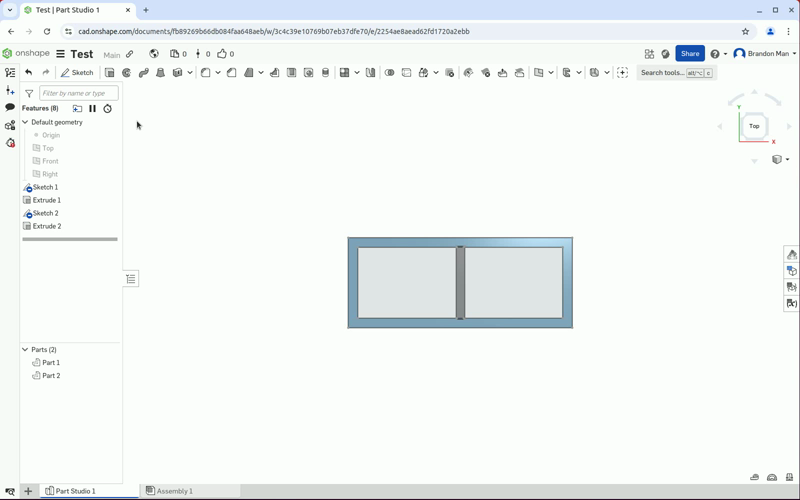
key(up, 3)
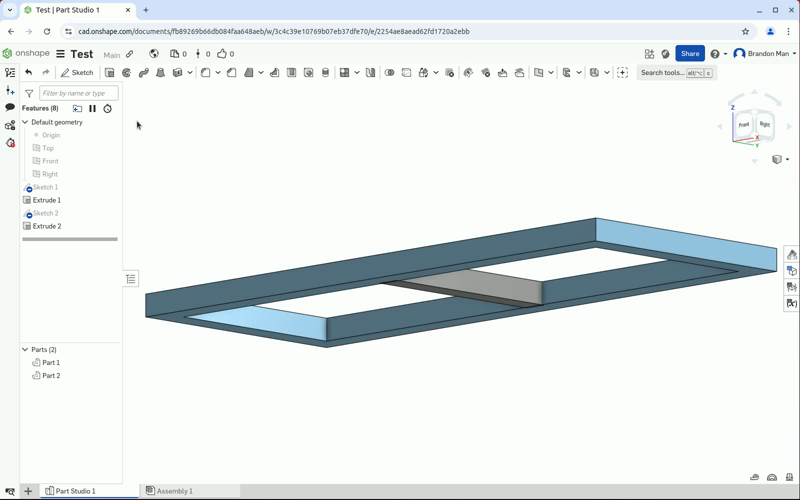
key(left, 3)
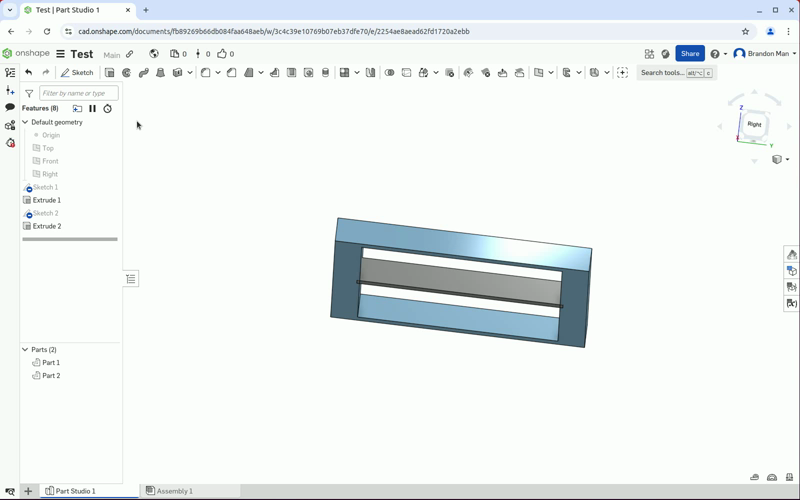
key(right, 3)
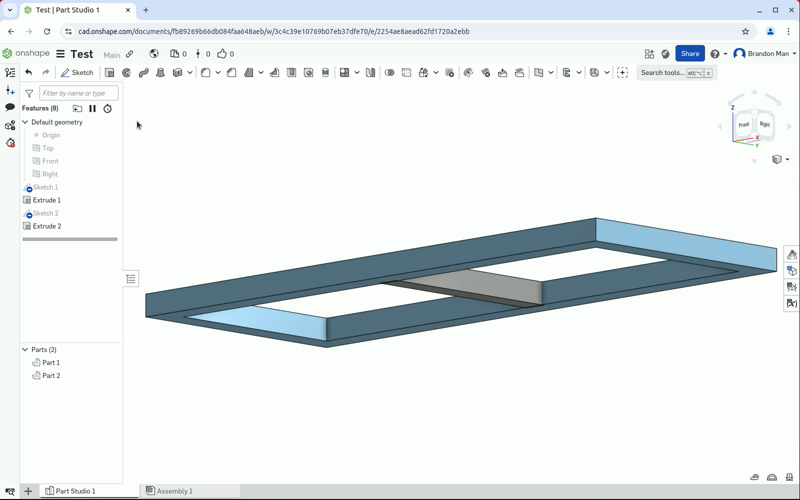
key(down, 3)
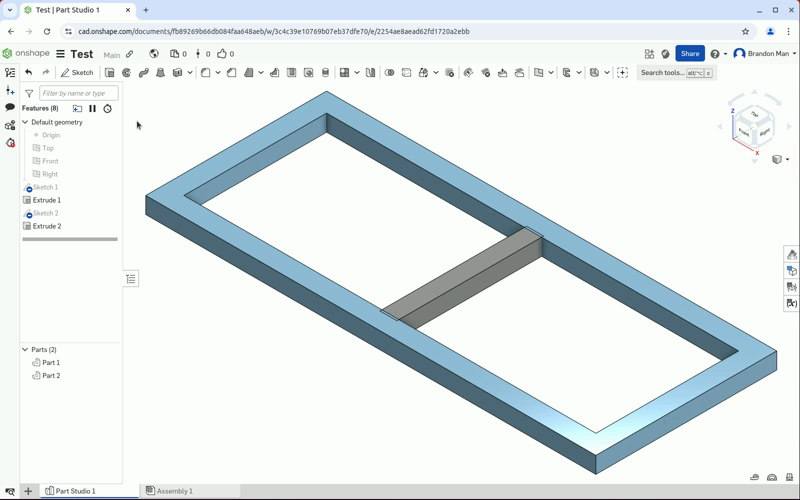
mouse_move(73, 189)
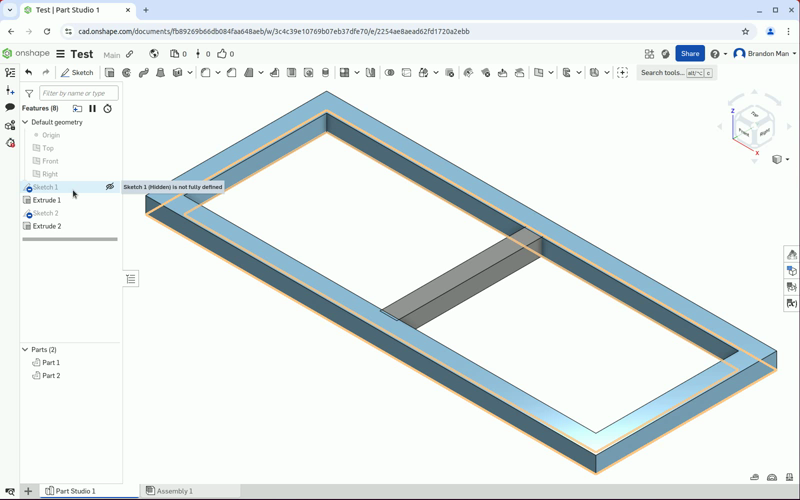
click(73, 189)